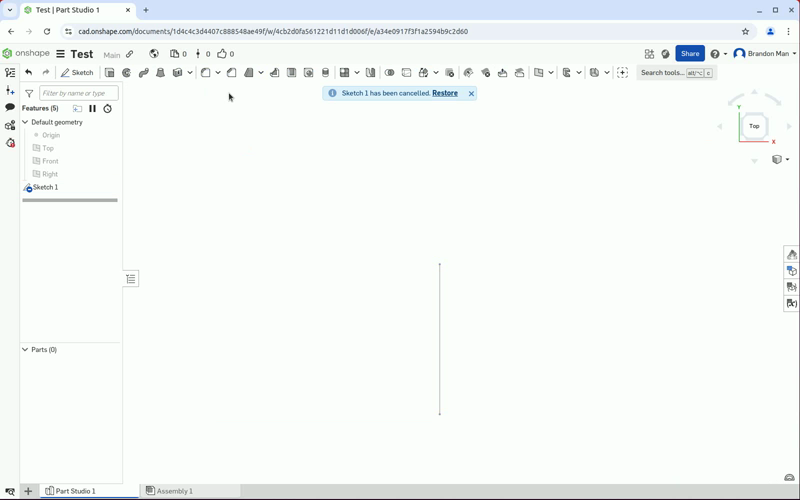
key(shift+h)
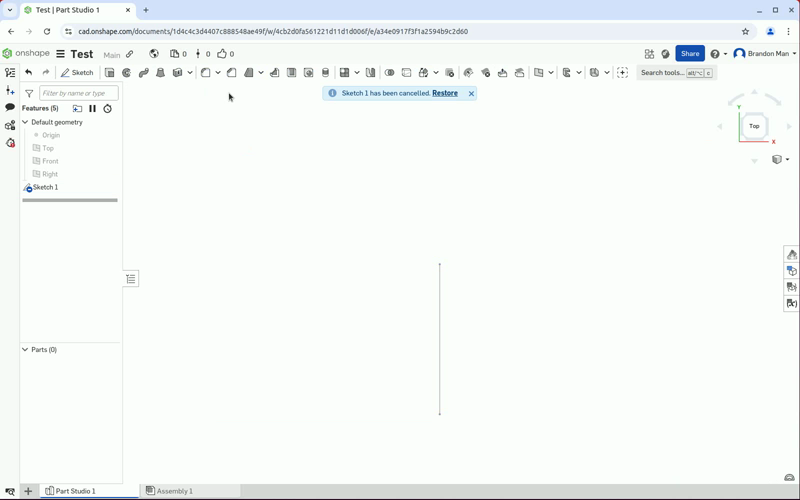
key(shift+s)
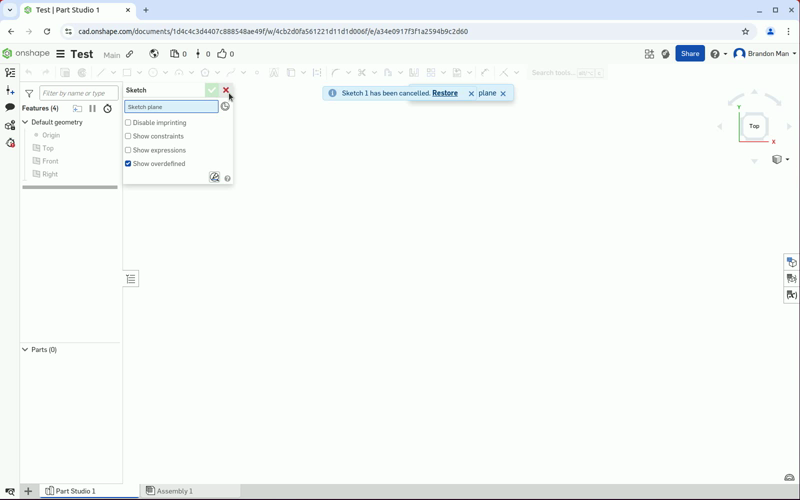
mouse_move(73, 150)
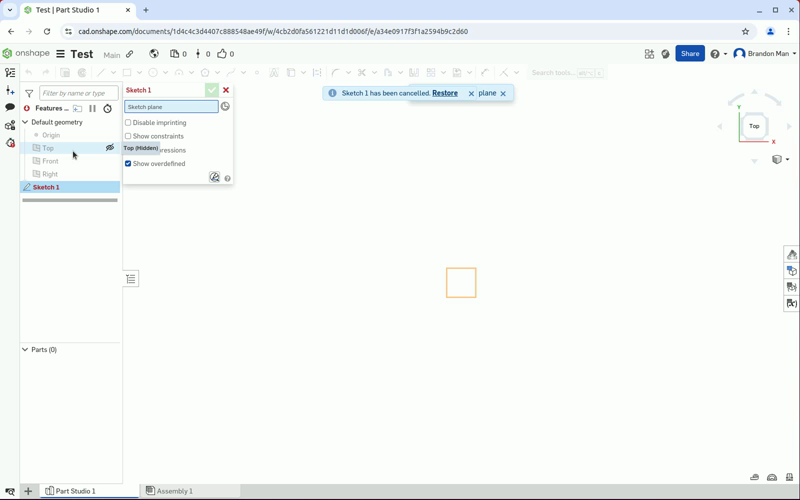
click(73, 150)
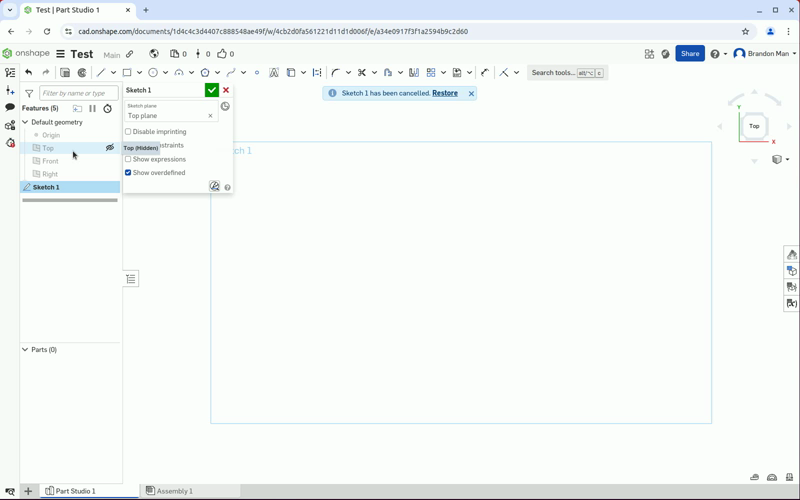
mouse_move(73, 352)
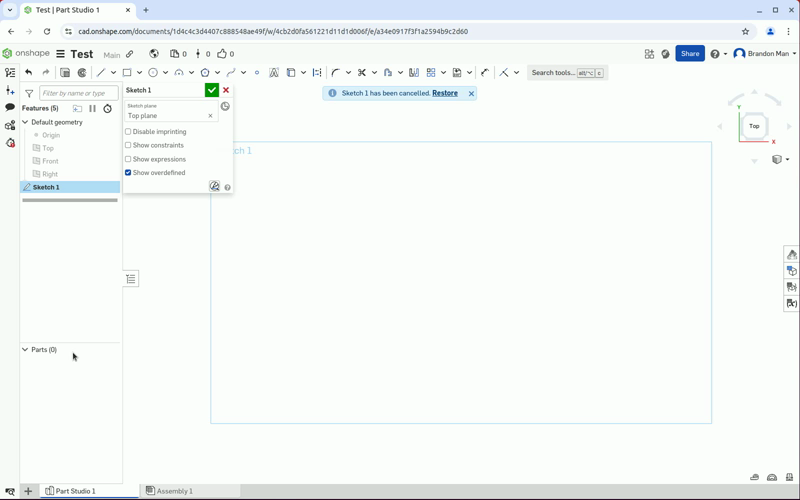
key(y)
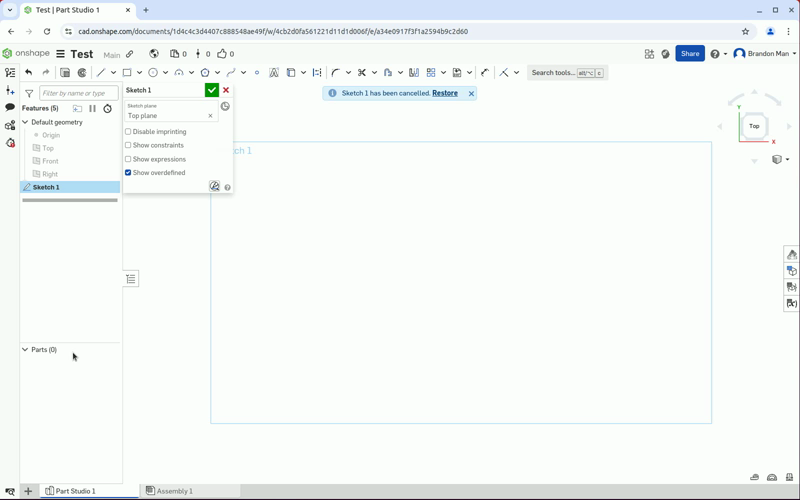
key(a)
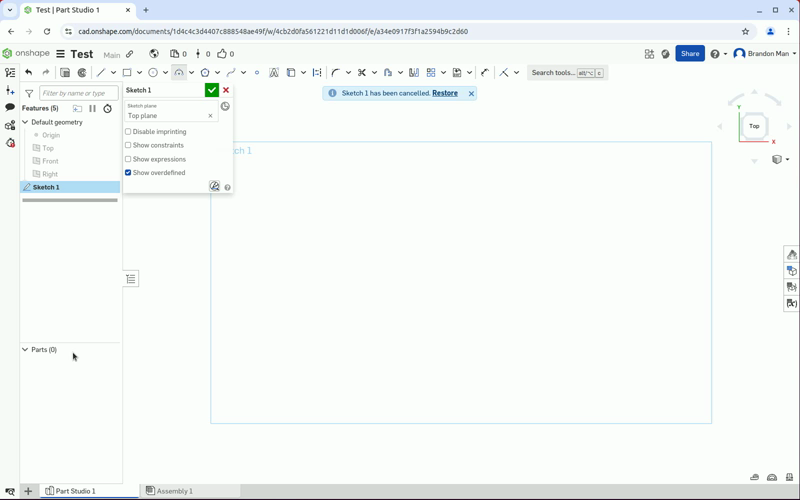
key_down(shift)
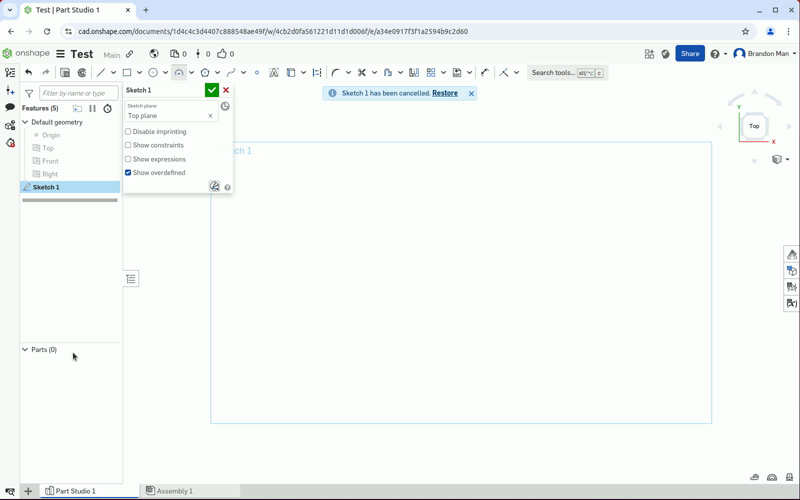
mouse_move(460, 336)
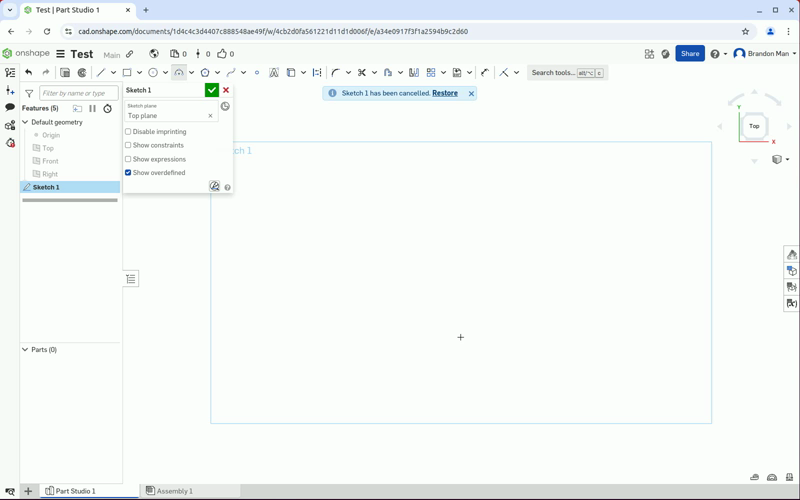
click(460, 336)
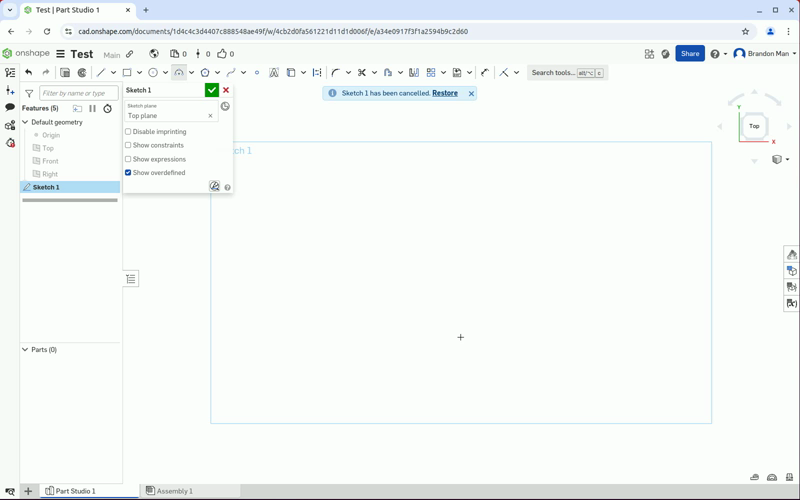
key_up(shift)
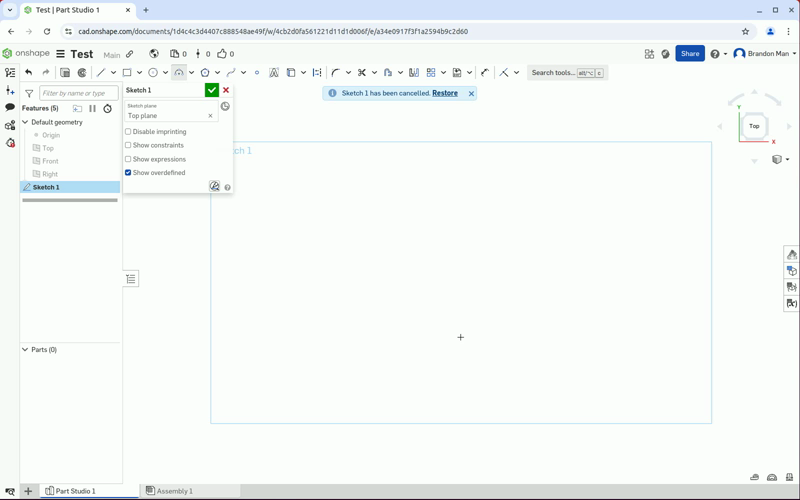
key_down(shift)
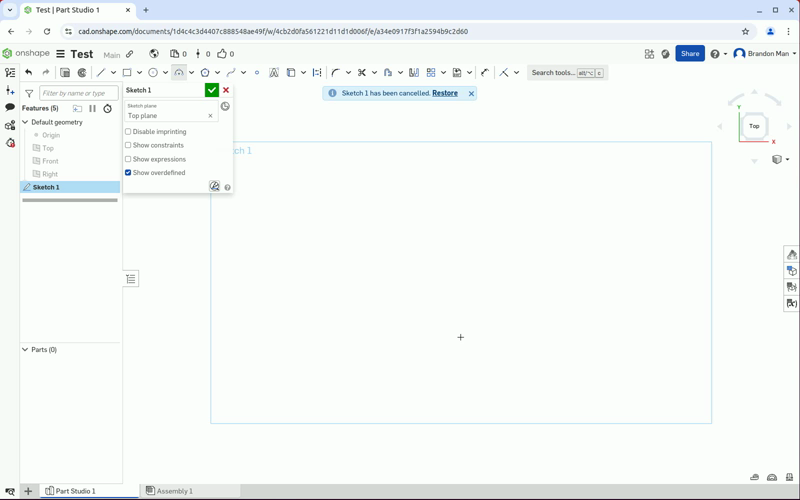
mouse_move(515, 282)
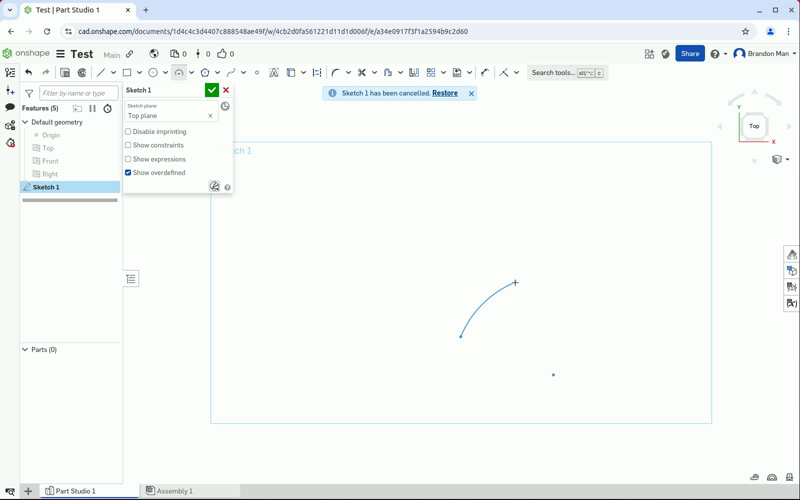
click(515, 282)
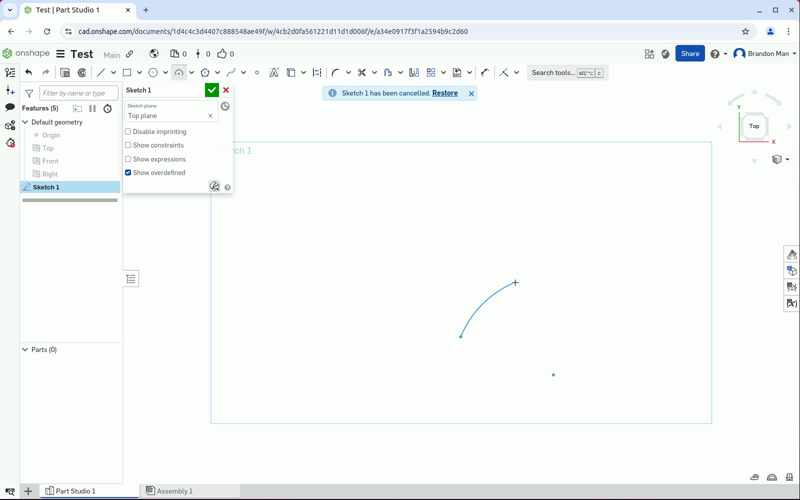
mouse_move(499, 320)
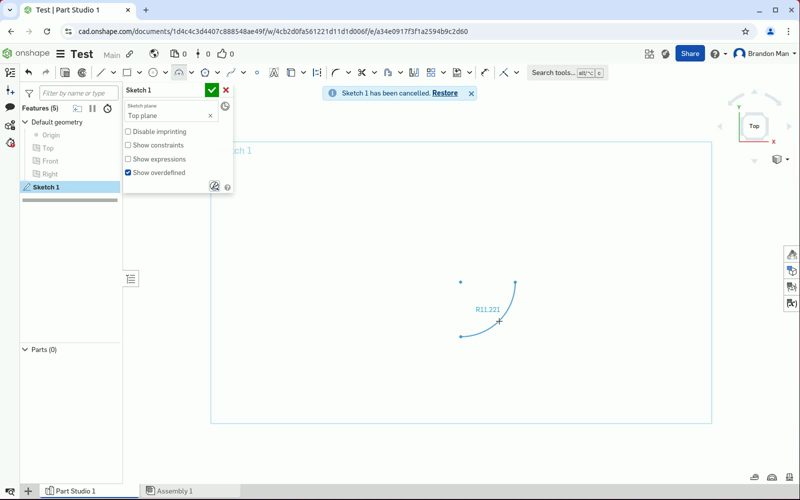
click(499, 320)
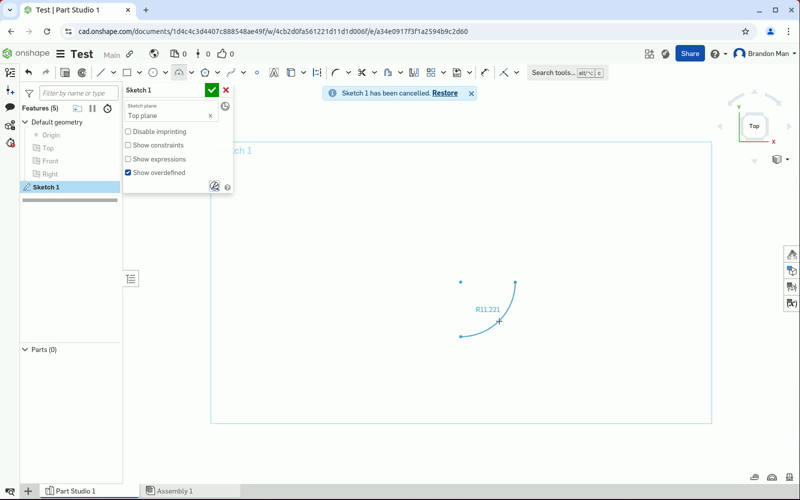
key_up(shift)
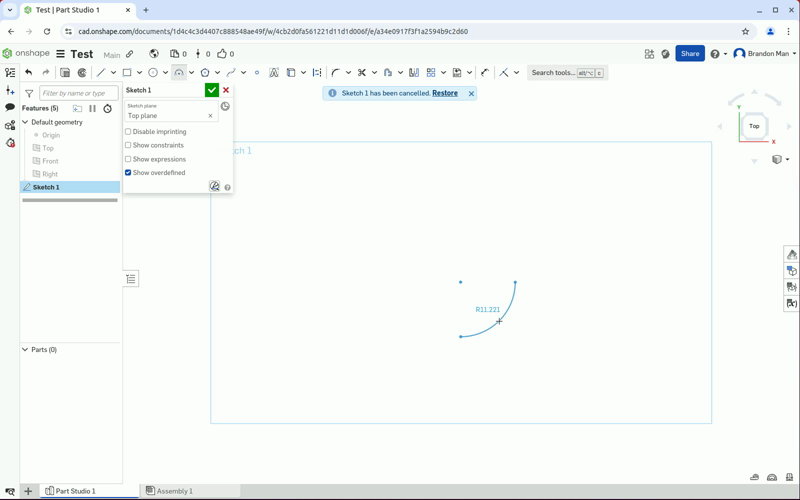
key(esc)
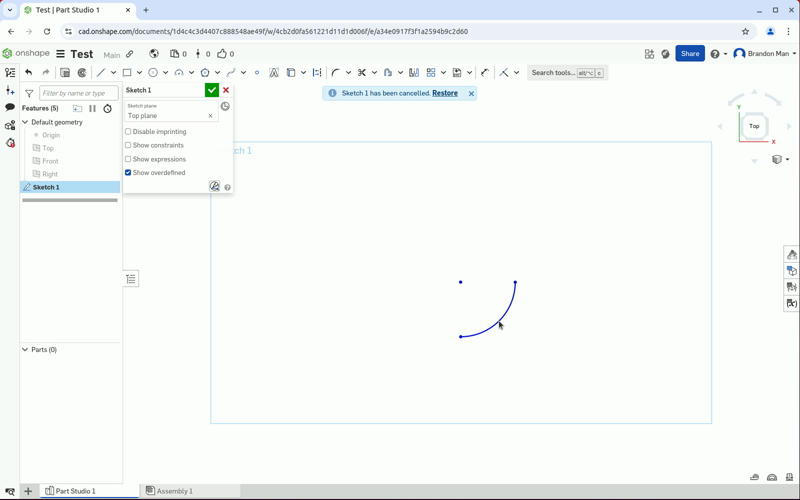
key(l)
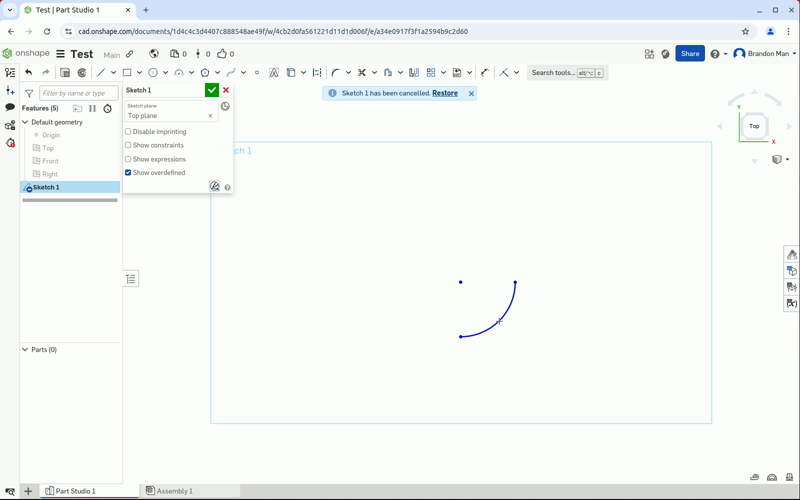
mouse_move(515, 282)
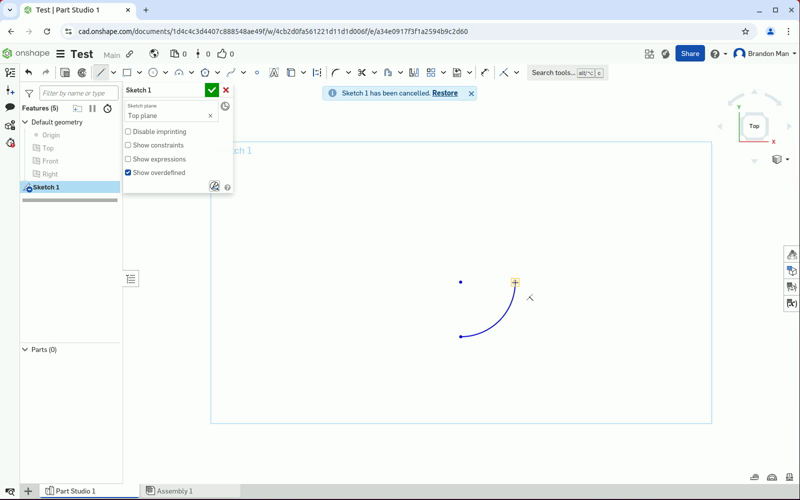
click(515, 282)
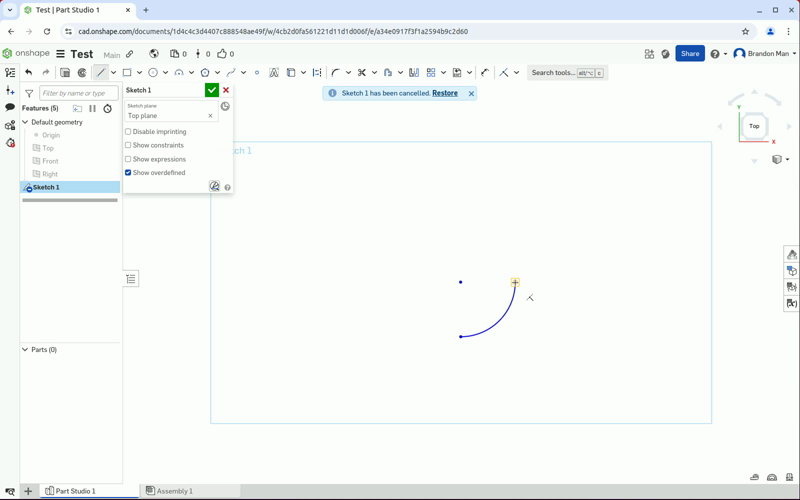
key_down(shift)
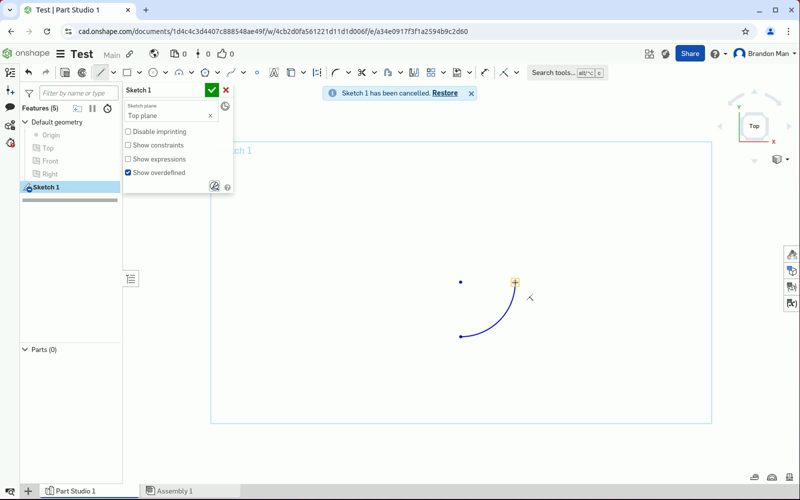
mouse_move(545, 282)
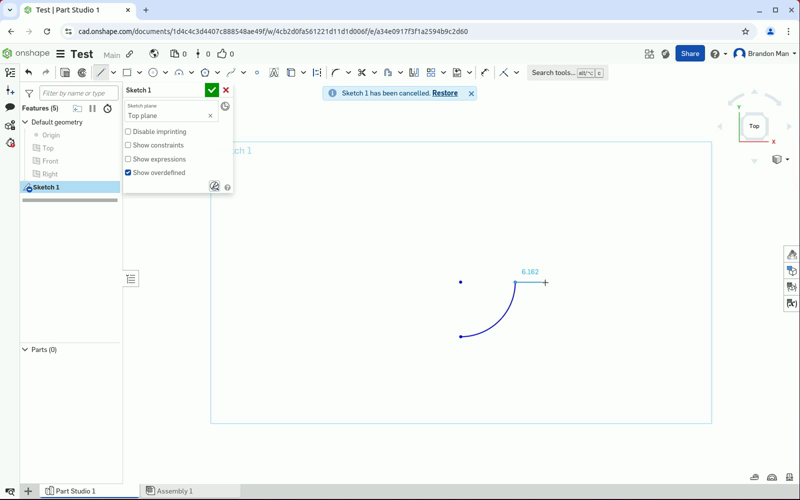
mouse_move(460, 282)
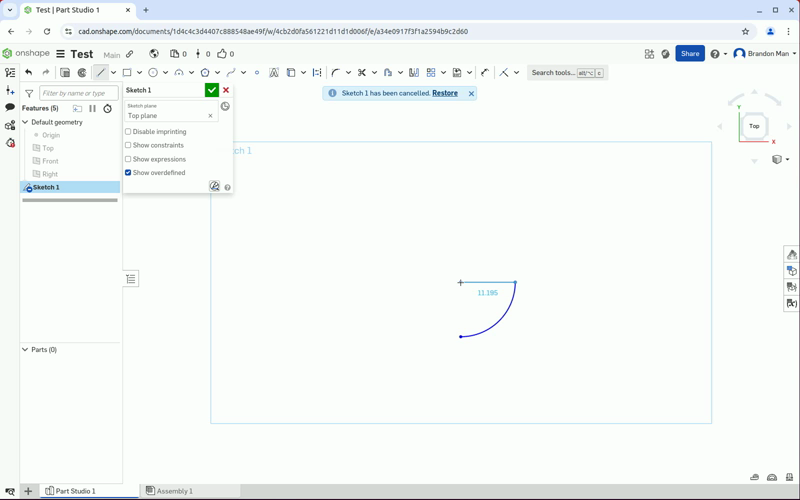
click(460, 282)
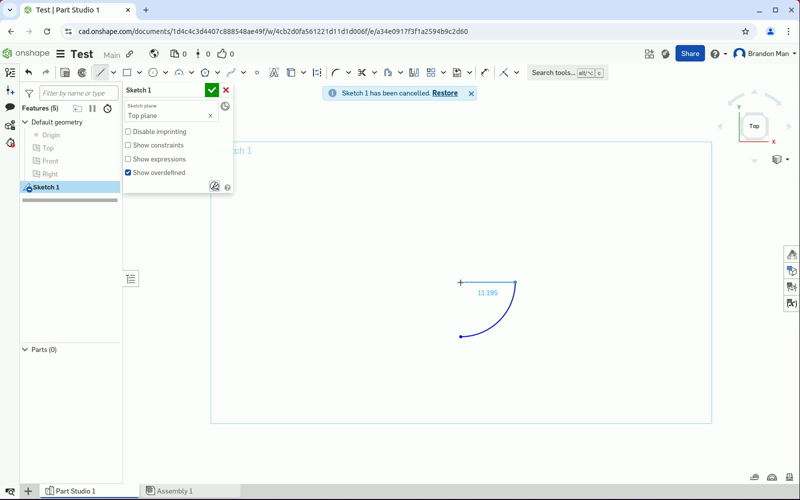
key_up(shift)
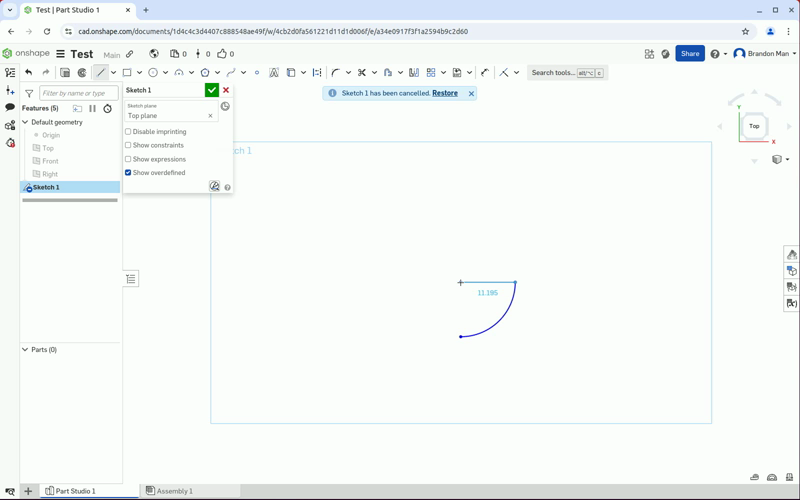
mouse_move(490, 282)
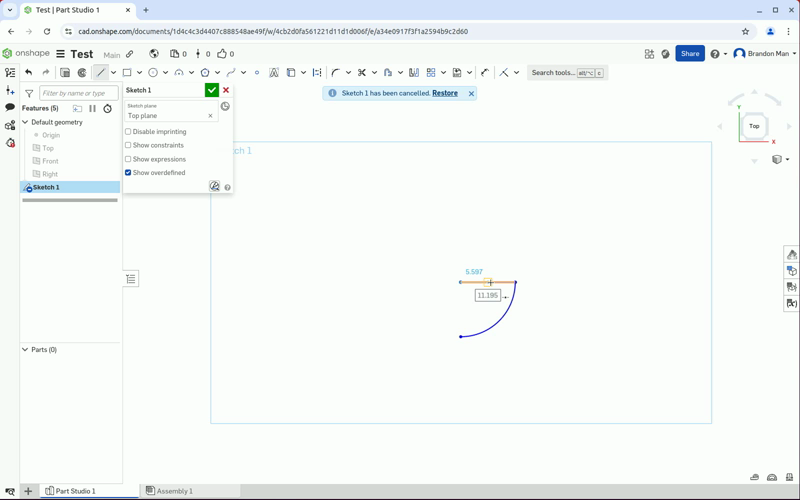
key_down(shift)
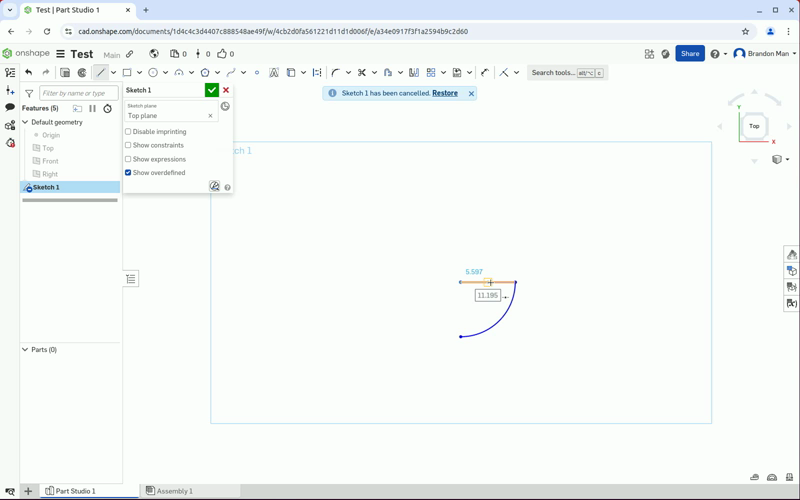
mouse_move(460, 336)
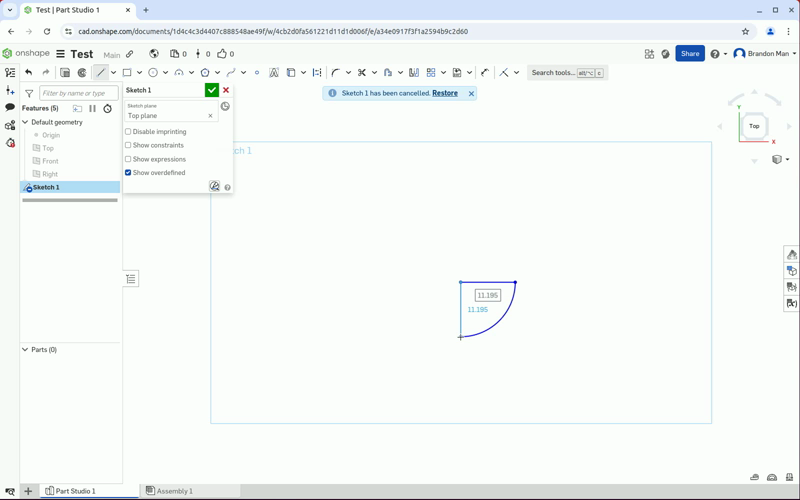
key_up(shift)
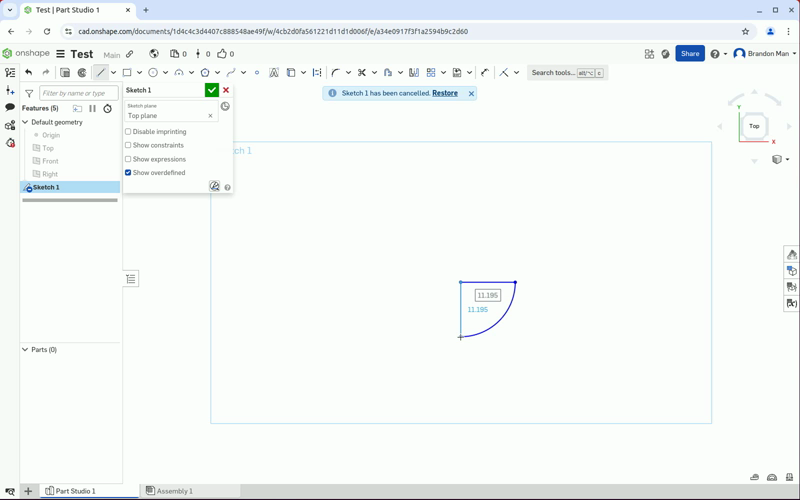
click(460, 336)
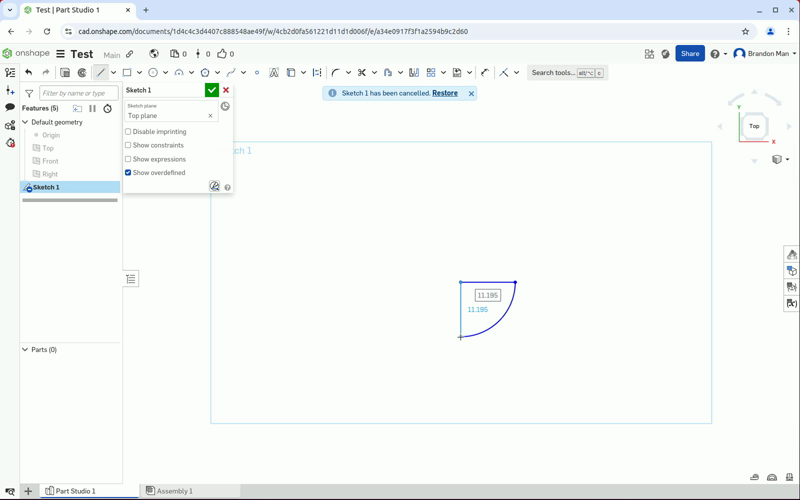
key(esc)
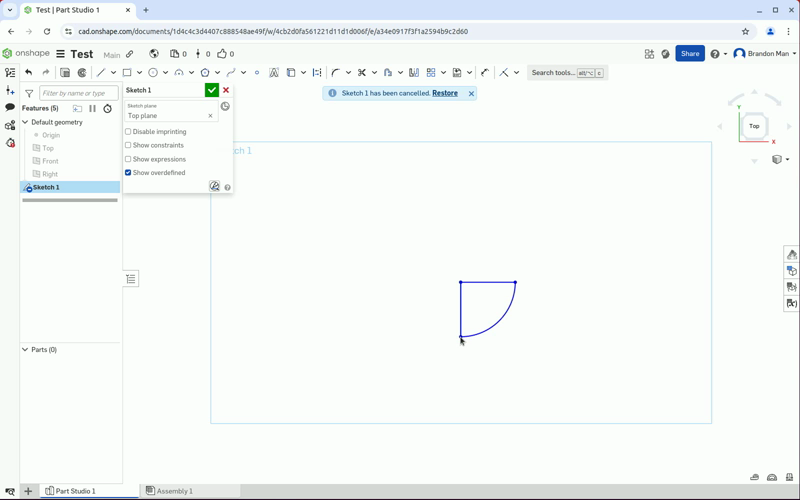
mouse_move(475, 285)
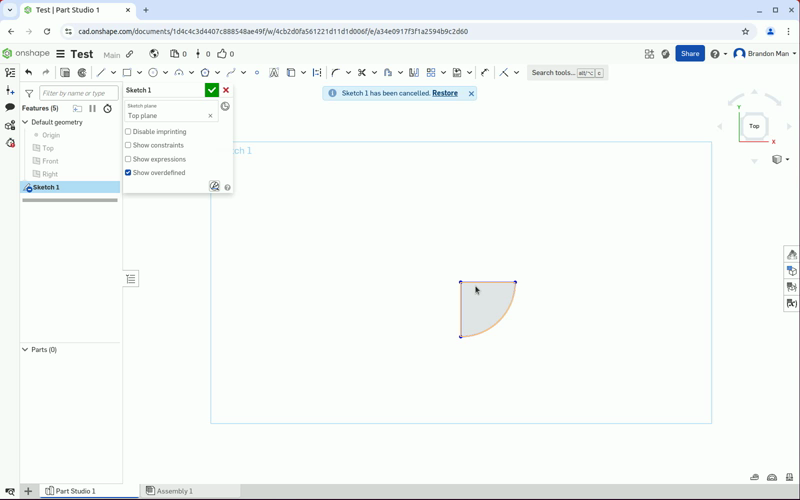
scroll(6)
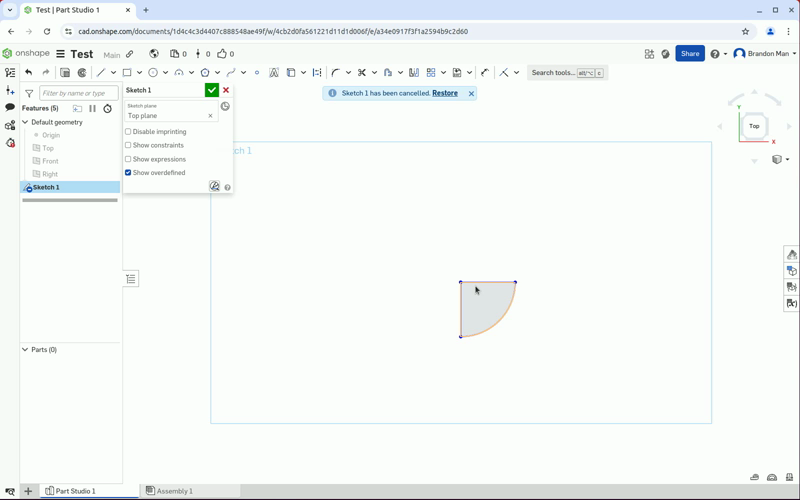
scroll(6)
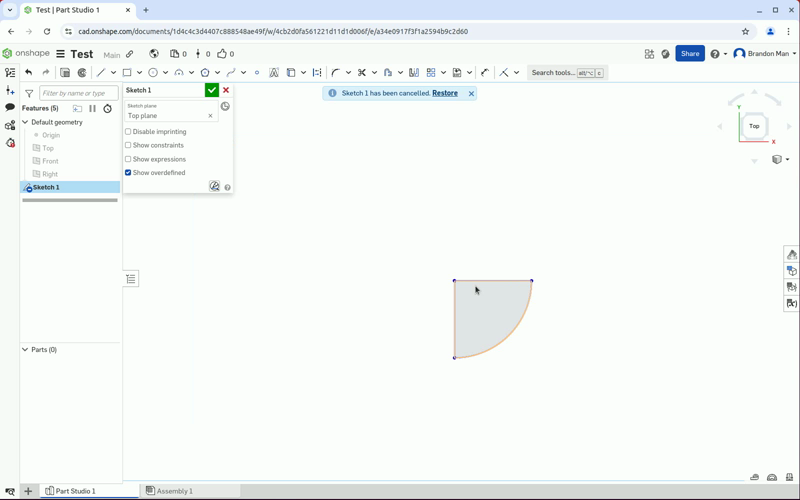
scroll(6)
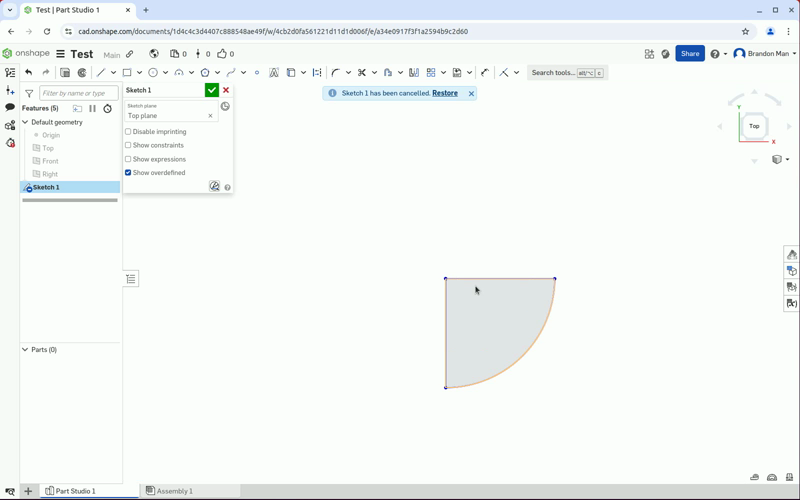
scroll(6)
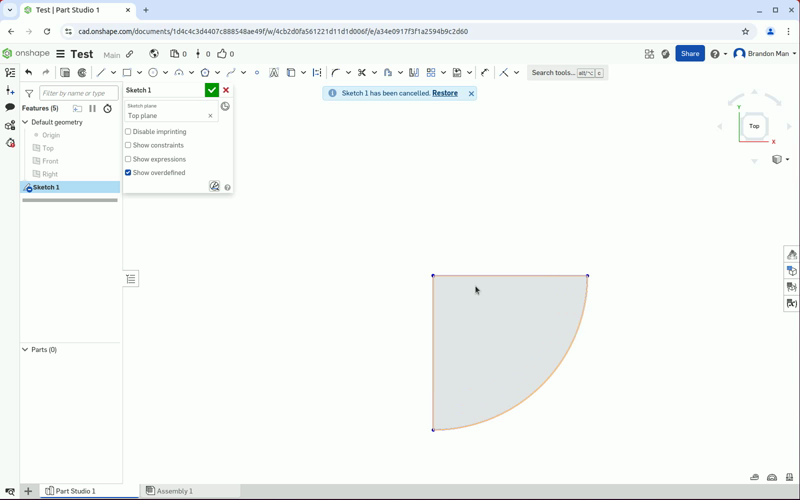
scroll(6)
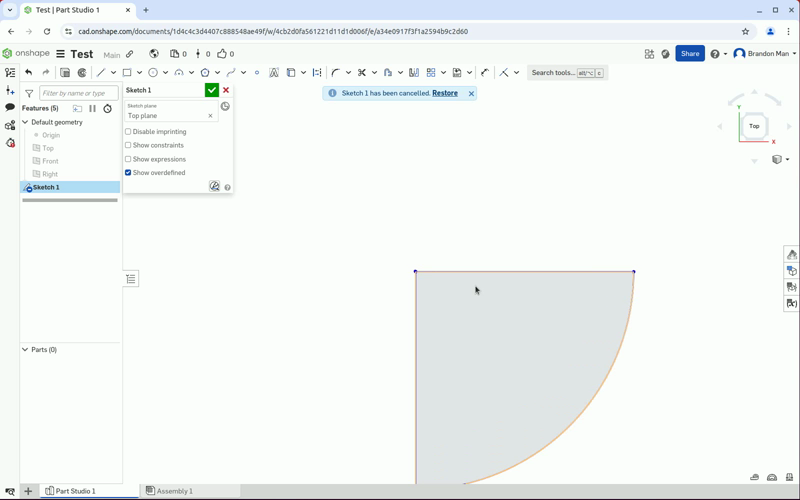
scroll(6)
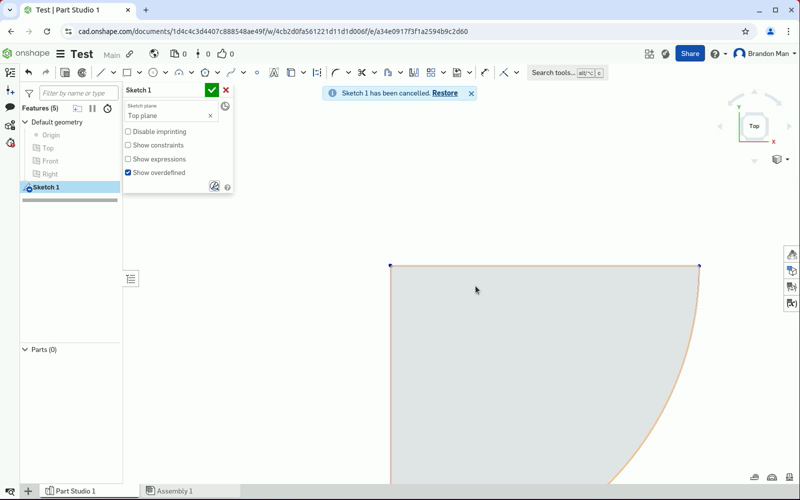
scroll(6)
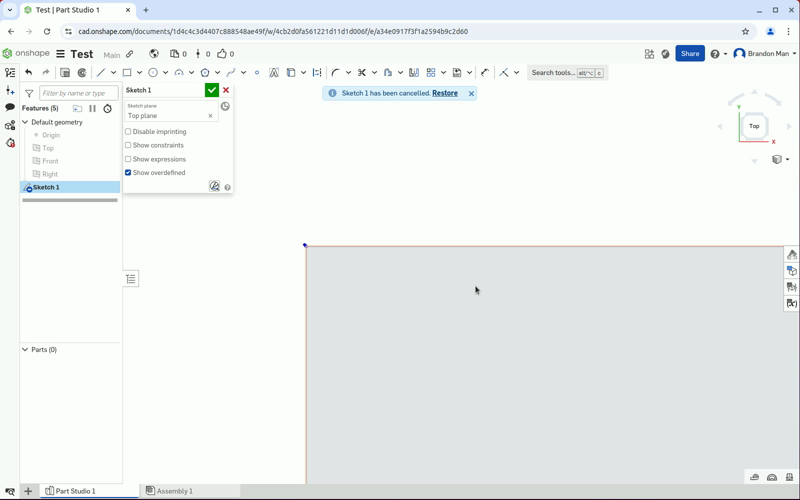
click(475, 285)
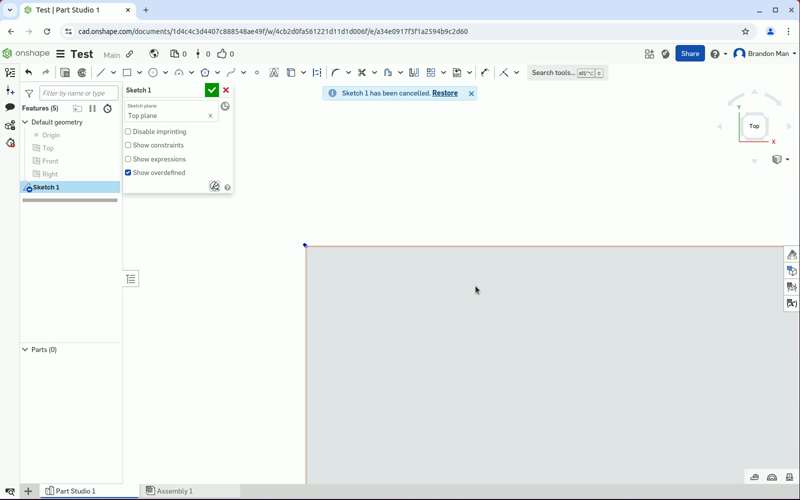
scroll(-6)
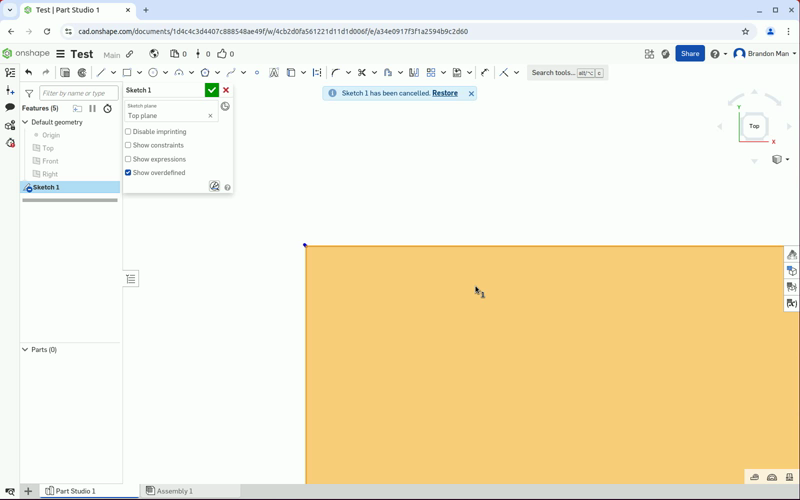
scroll(-6)
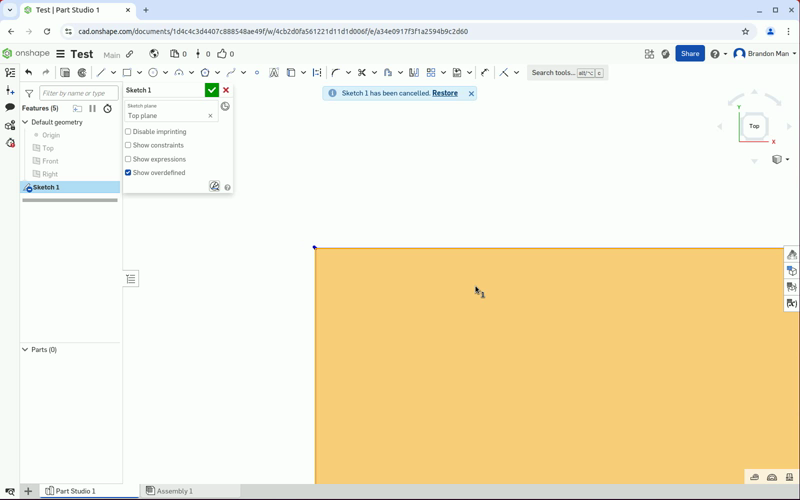
scroll(-6)
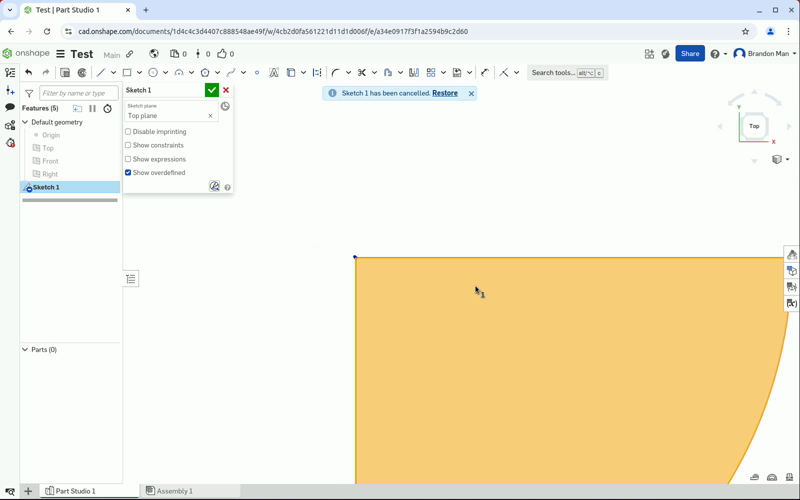
scroll(-6)
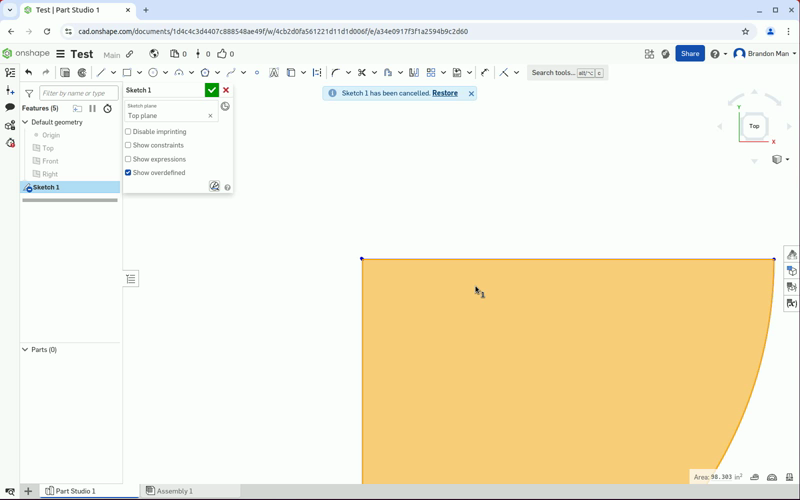
scroll(-6)
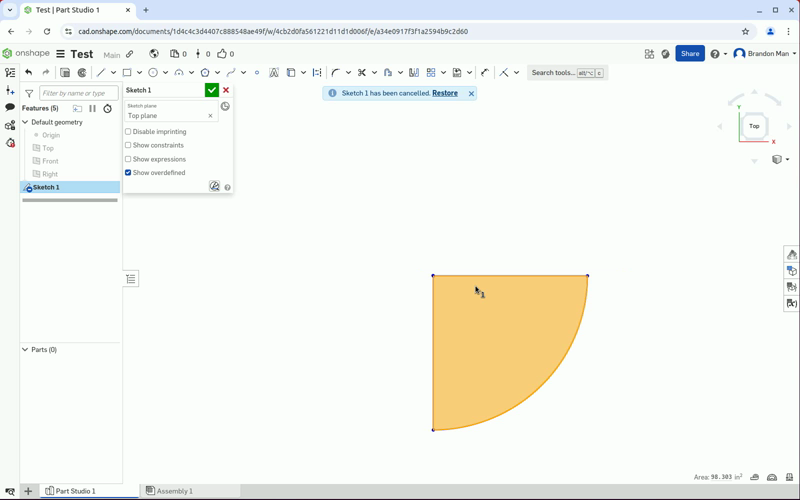
scroll(-6)
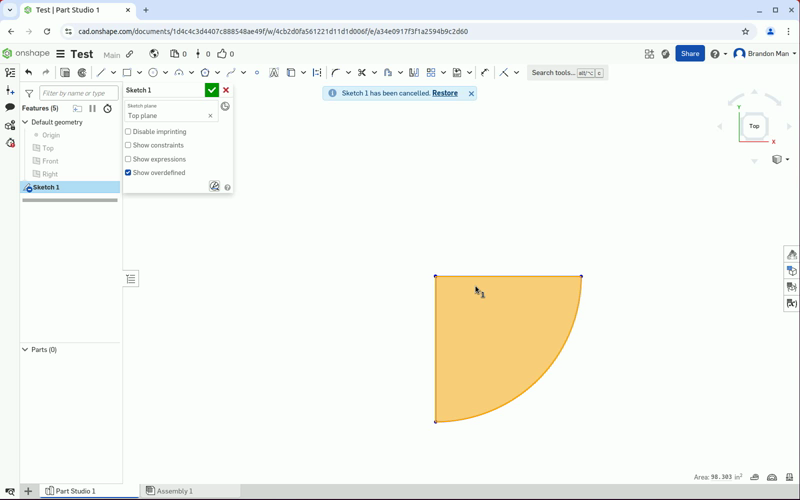
scroll(-6)
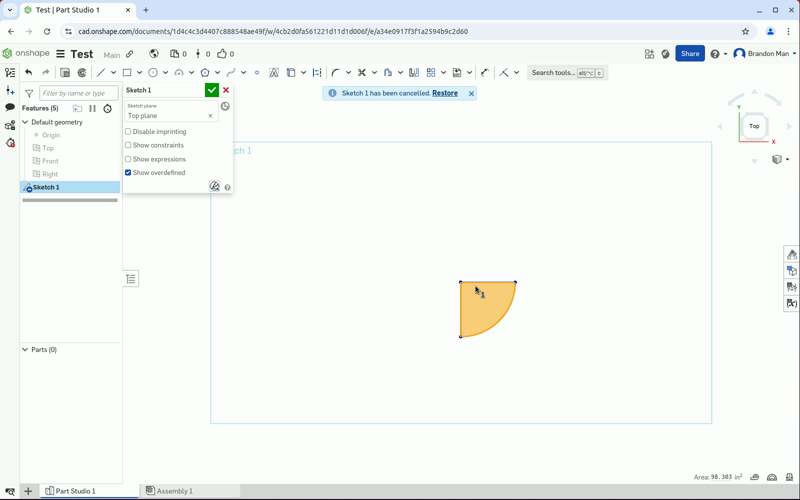
mouse_move(73, 352)
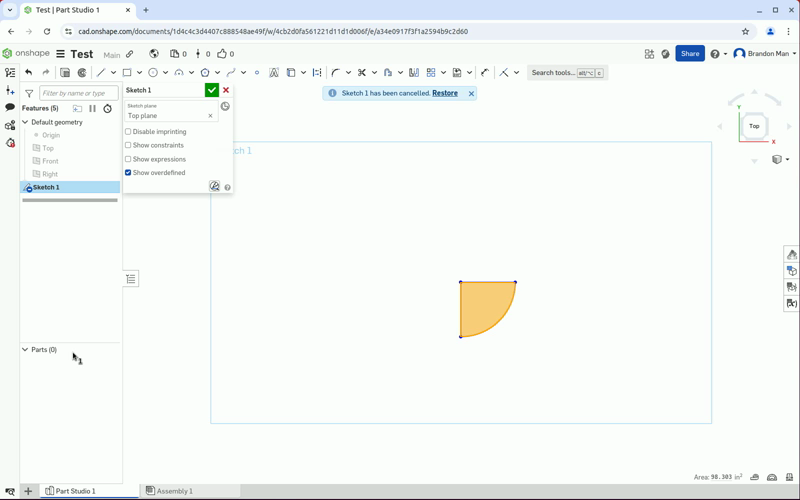
key(shift+y)
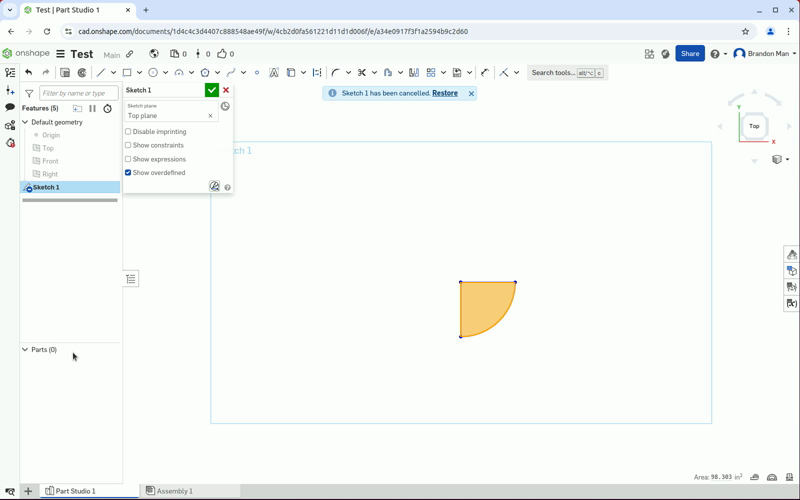
key(shift+e)
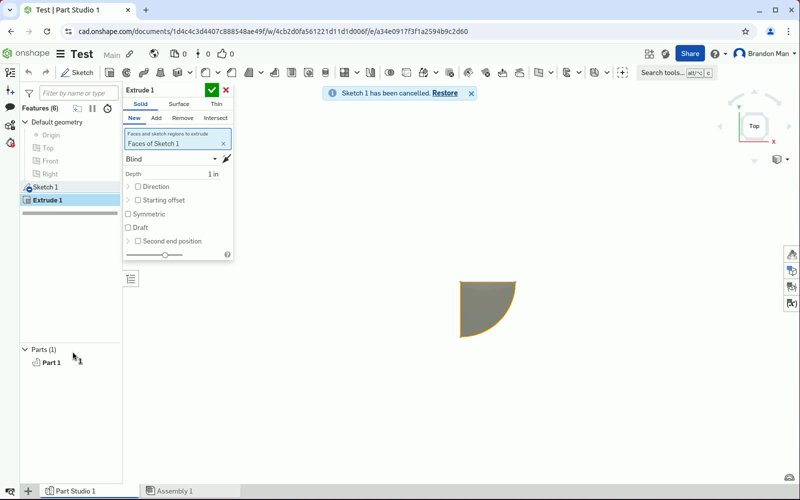
mouse_move(143, 106)
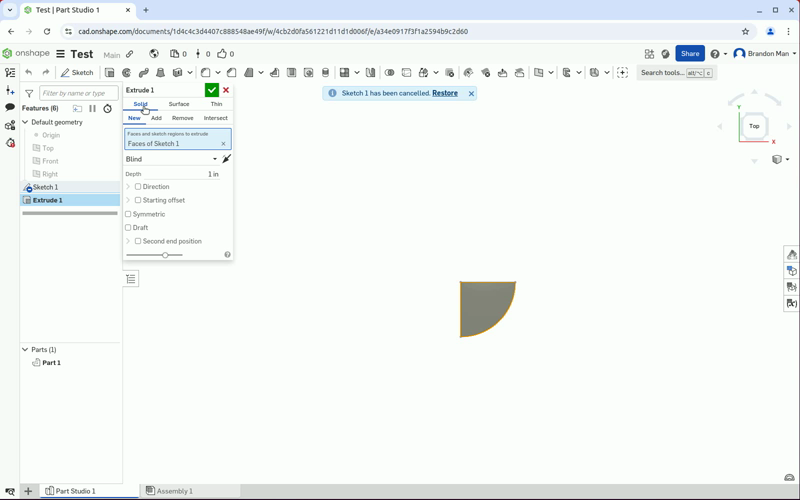
click(143, 106)
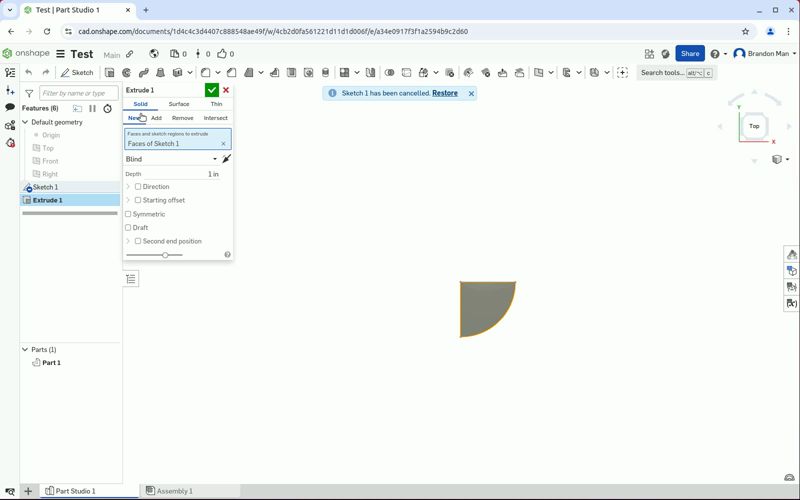
mouse_move(137, 120)
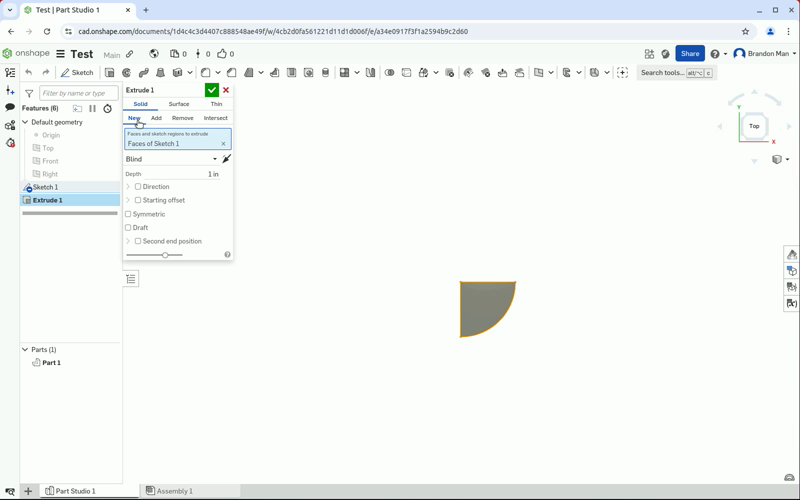
click(137, 120)
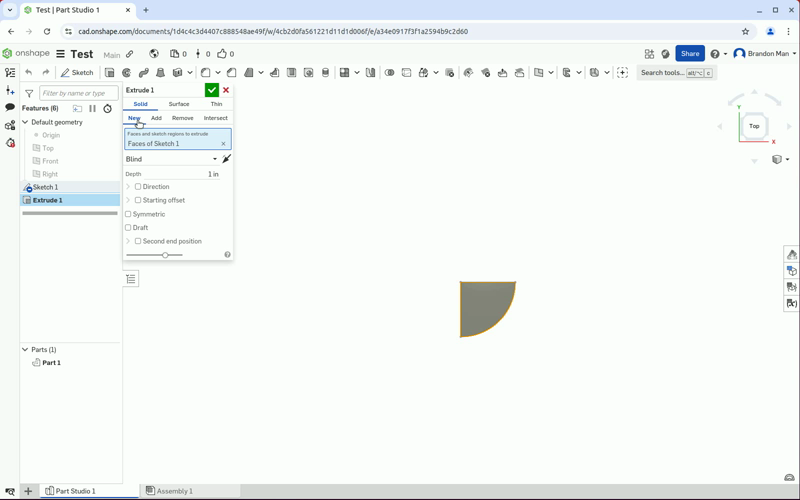
key(tab, 4)
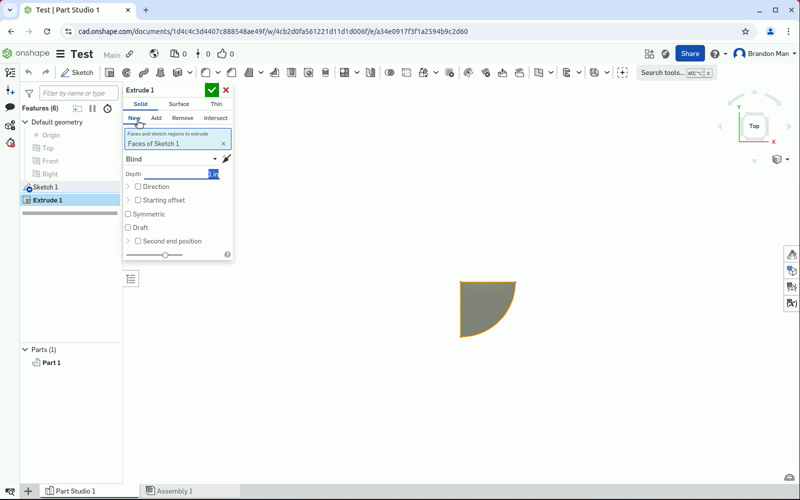
text(11.073)
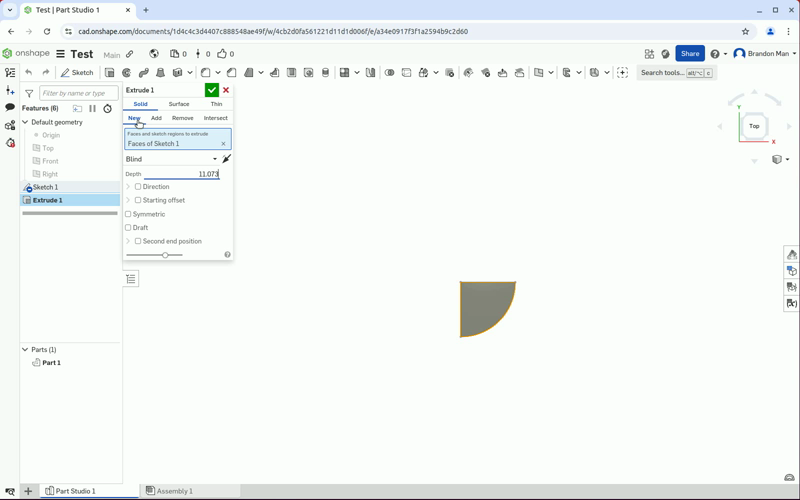
key(enter)
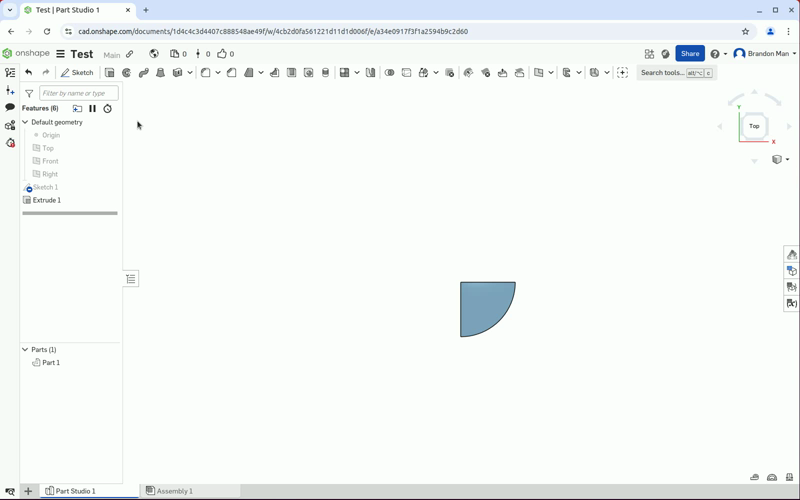
key(shift+h)
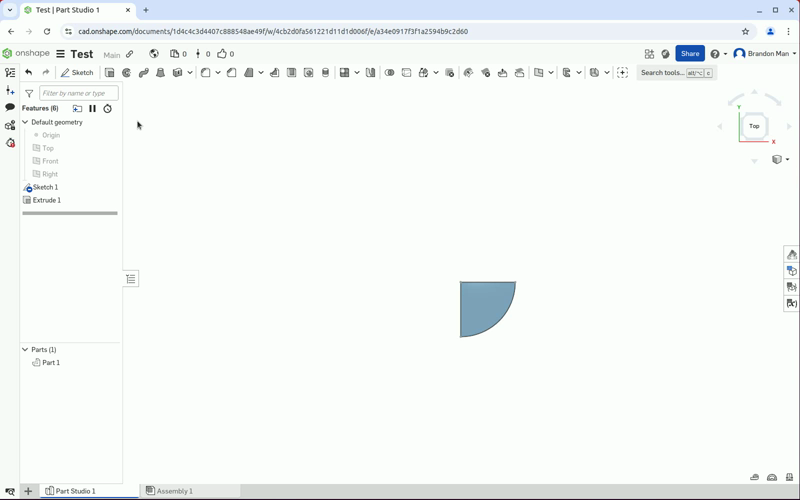
key(shift+h)
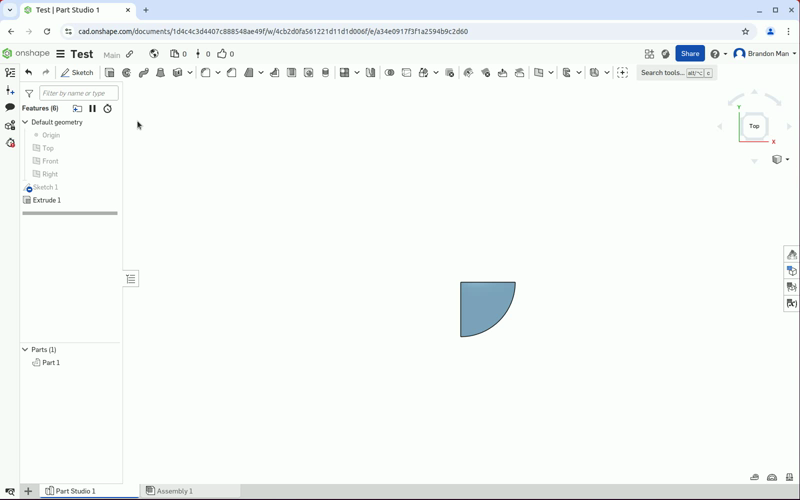
mouse_move(73, 189)
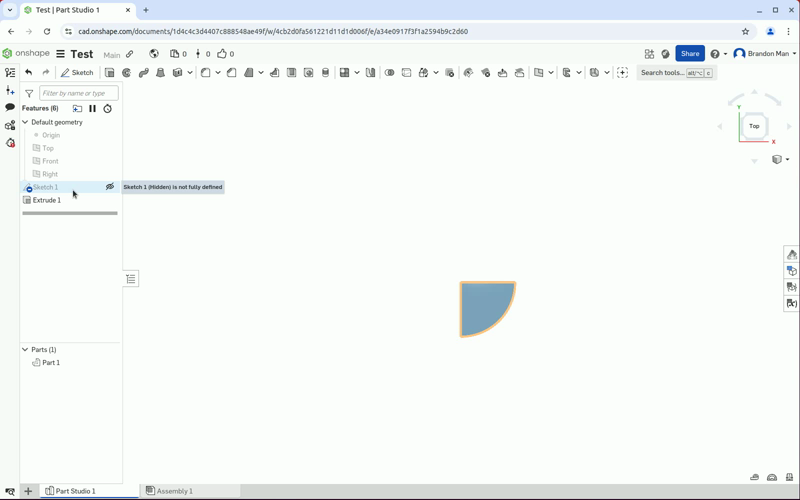
click(73, 189)
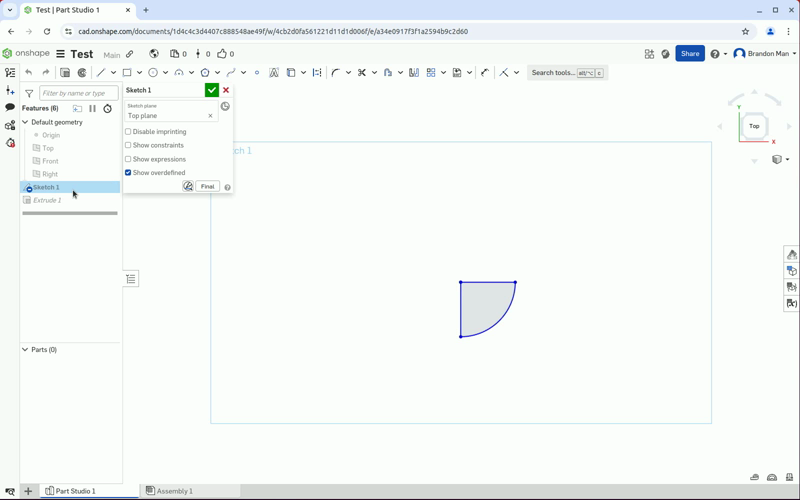
mouse_move(229, 92)
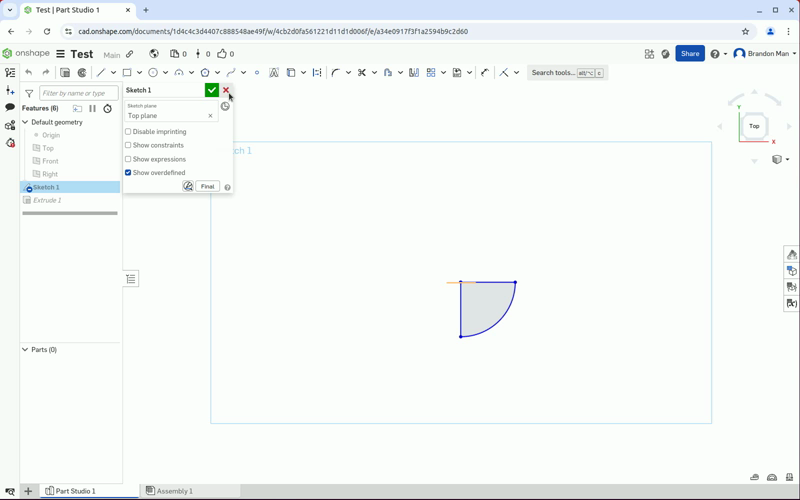
click(229, 92)
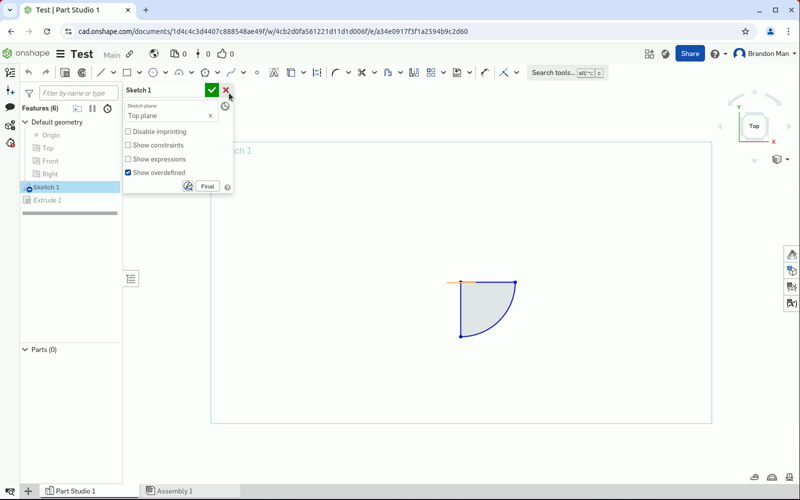
key(shift+s)
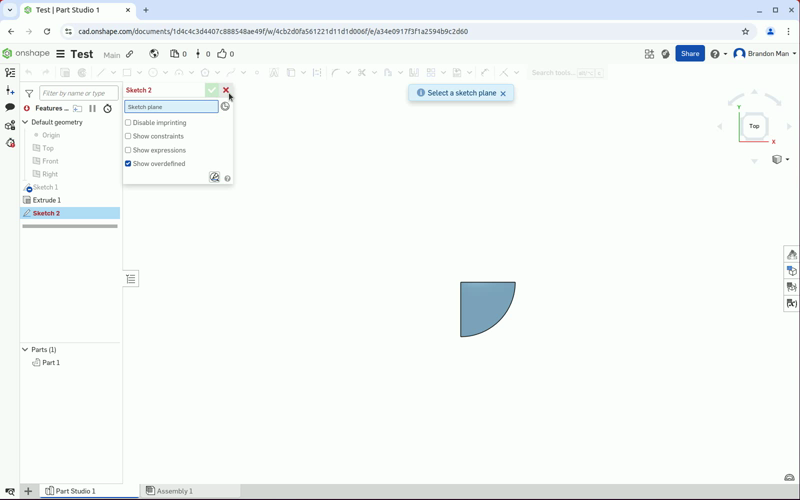
mouse_move(73, 150)
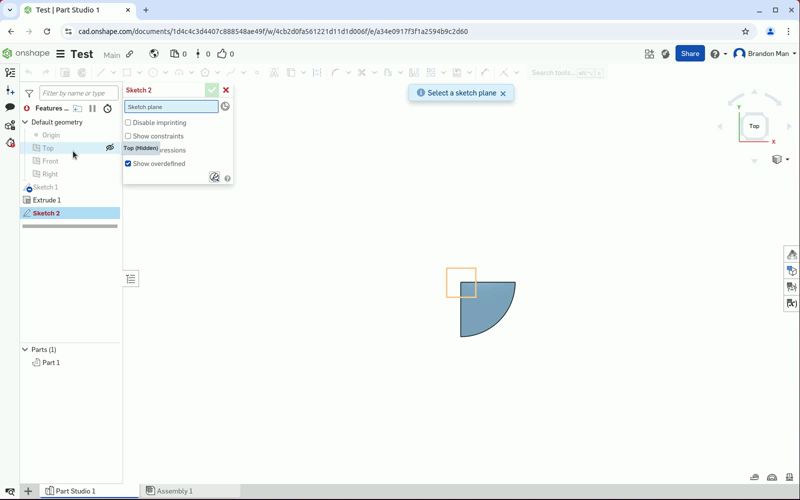
click(73, 150)
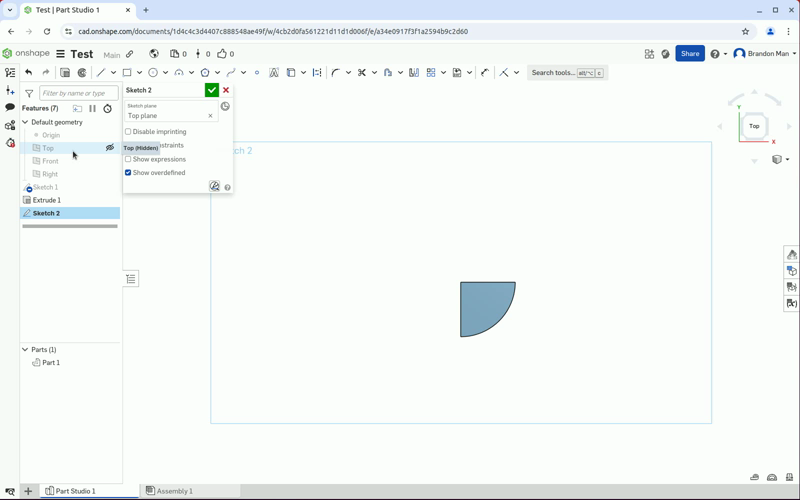
mouse_move(73, 352)
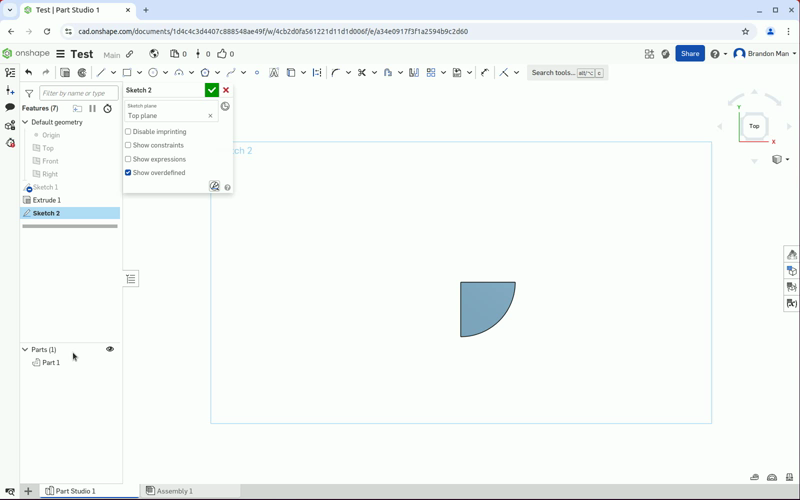
key(y)
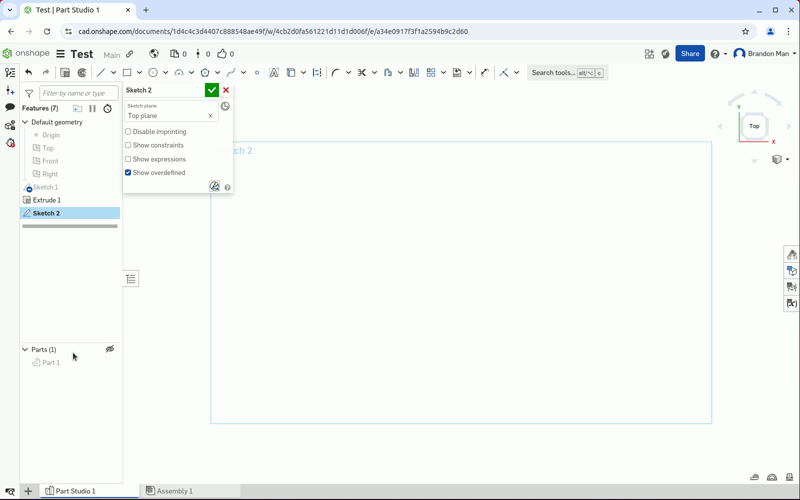
key(l)
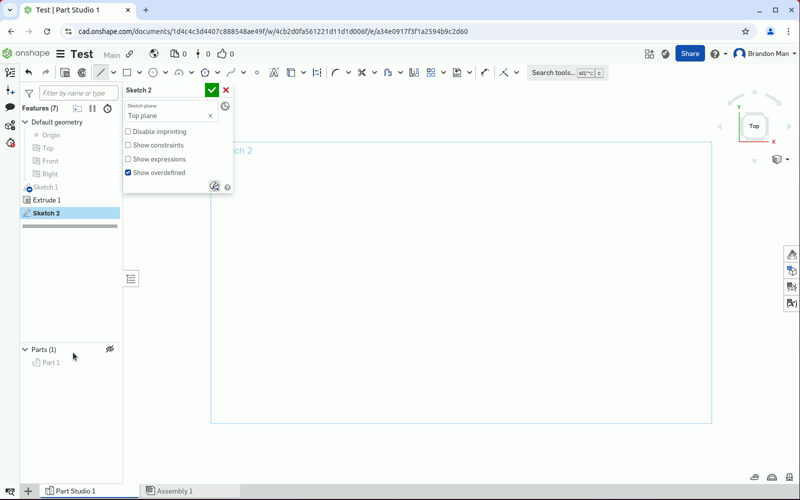
key_down(shift)
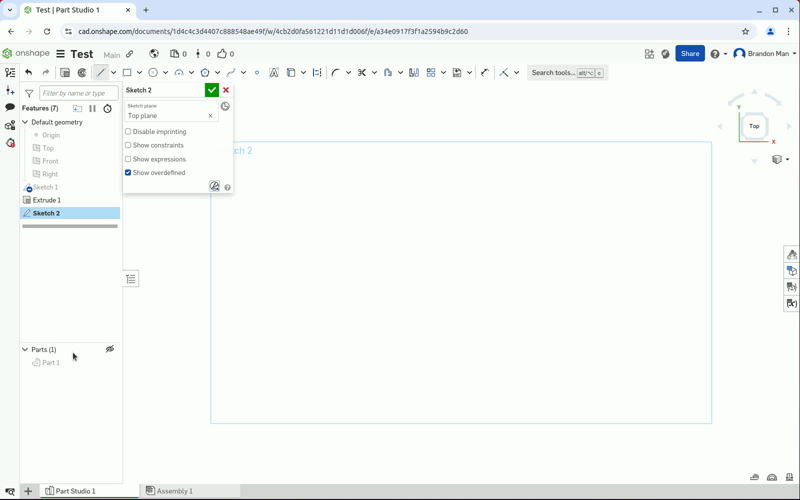
mouse_move(460, 336)
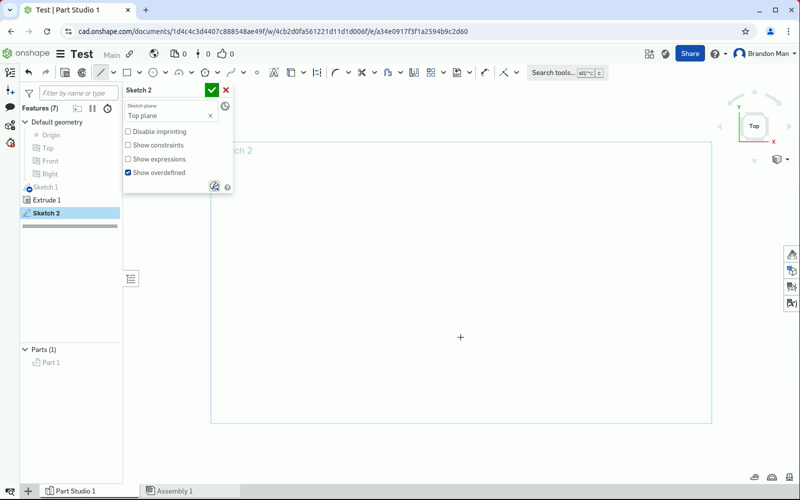
click(460, 336)
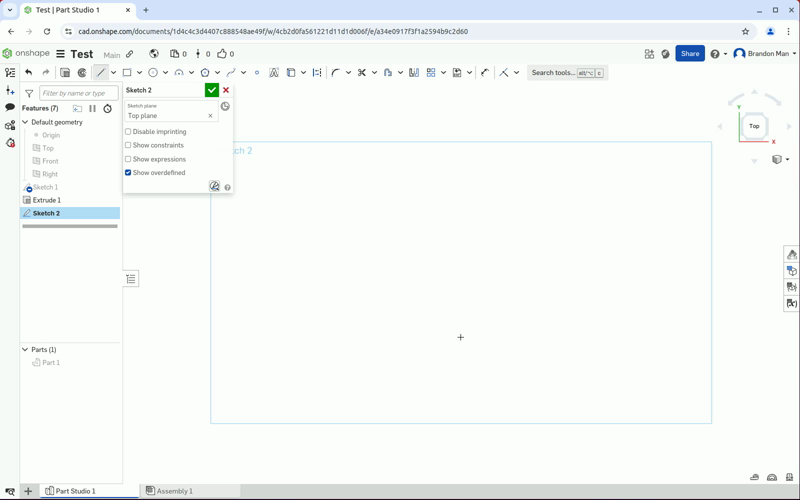
key_up(shift)
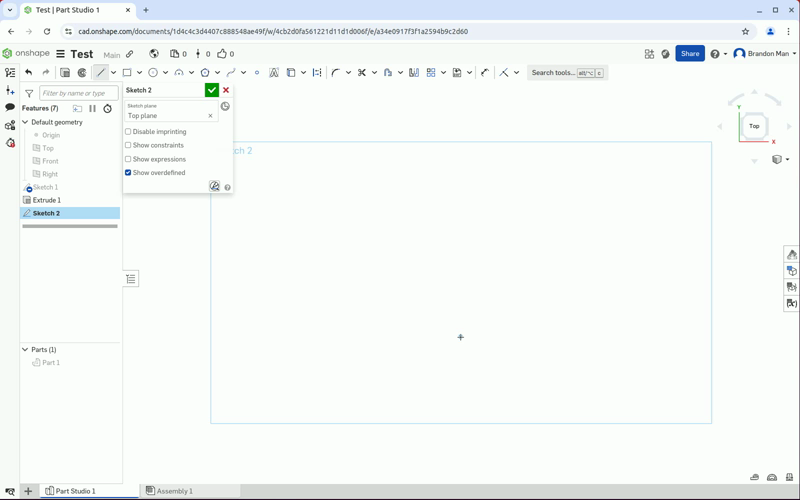
key_down(shift)
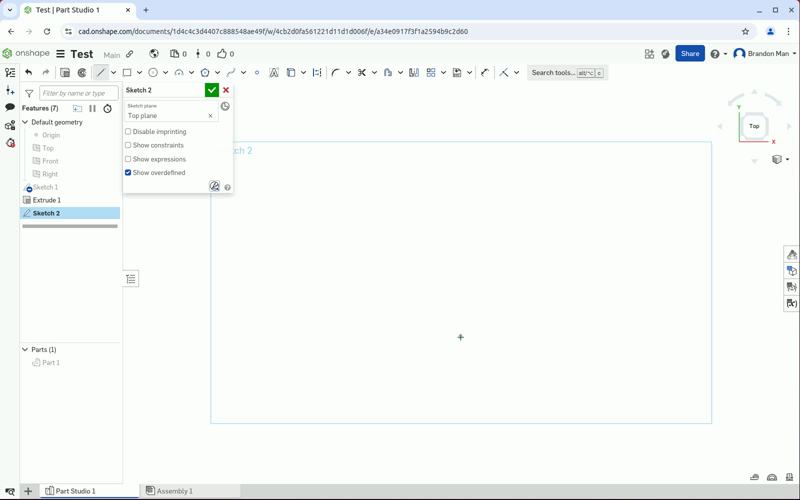
mouse_move(567, 336)
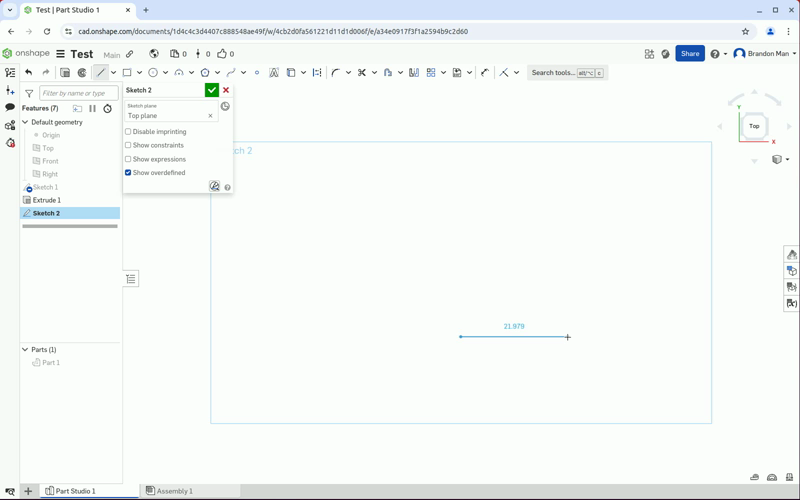
click(567, 336)
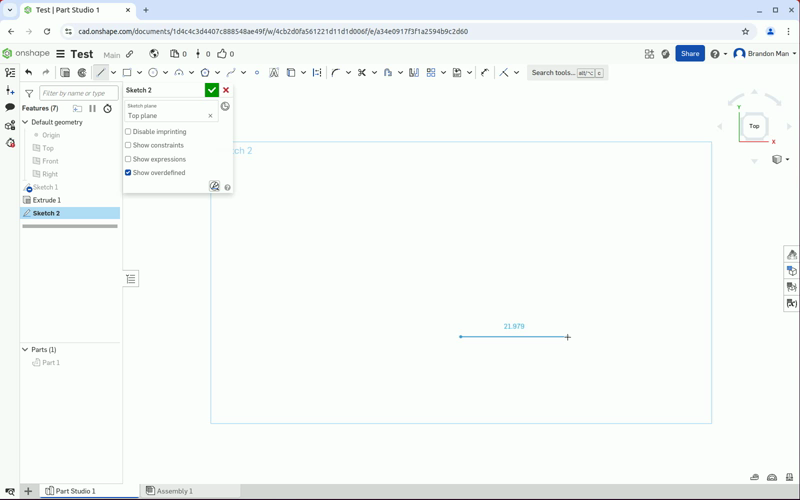
key_up(shift)
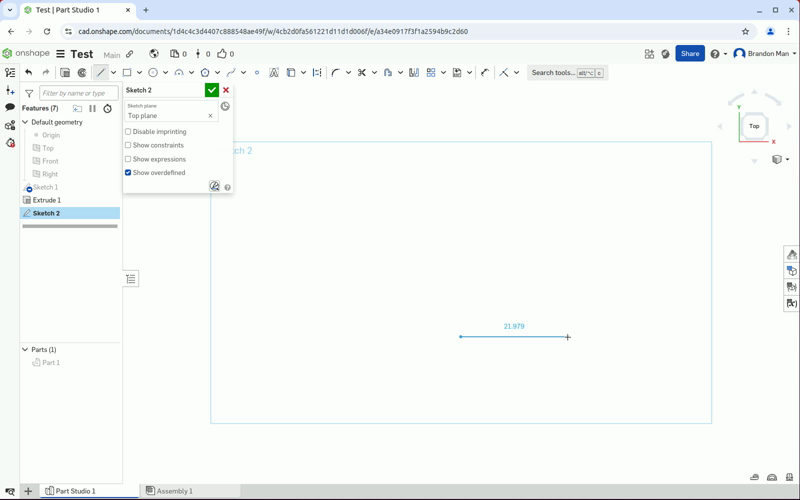
key_down(shift)
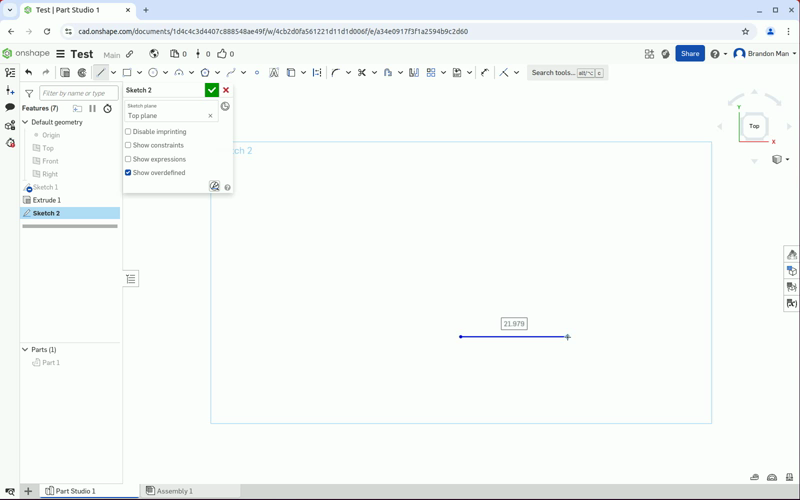
mouse_move(589, 336)
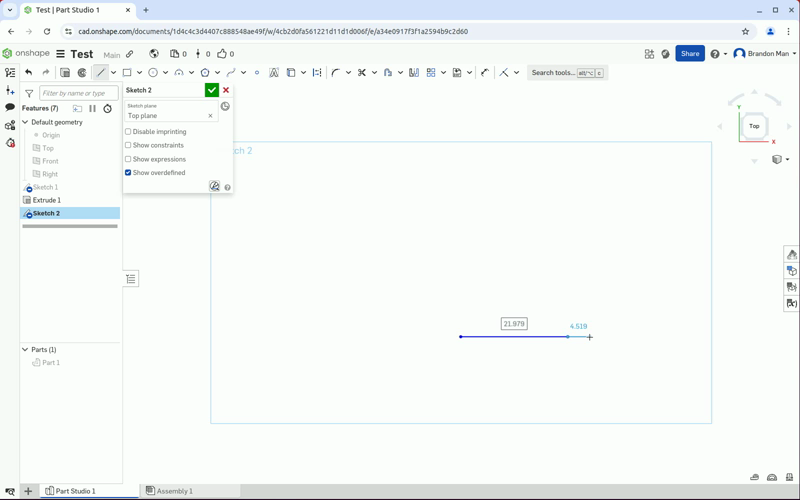
mouse_move(567, 282)
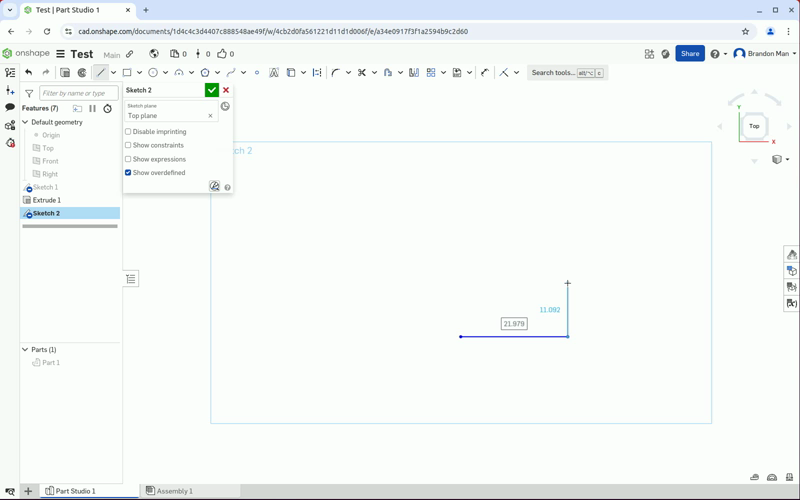
click(567, 282)
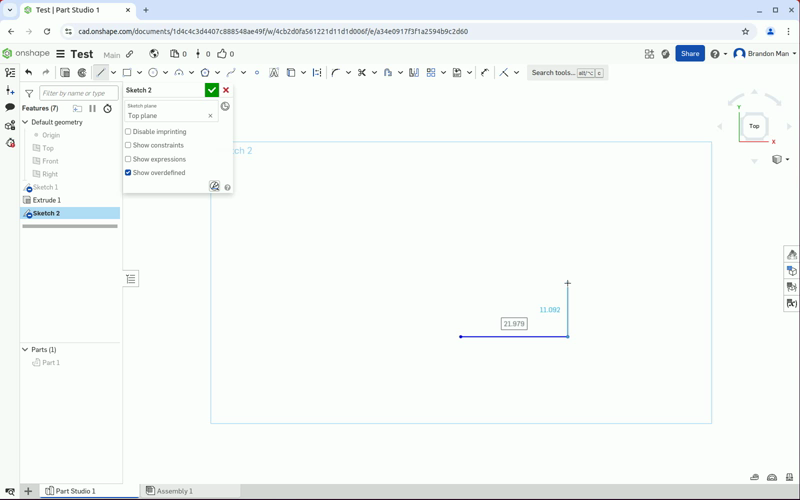
key_up(shift)
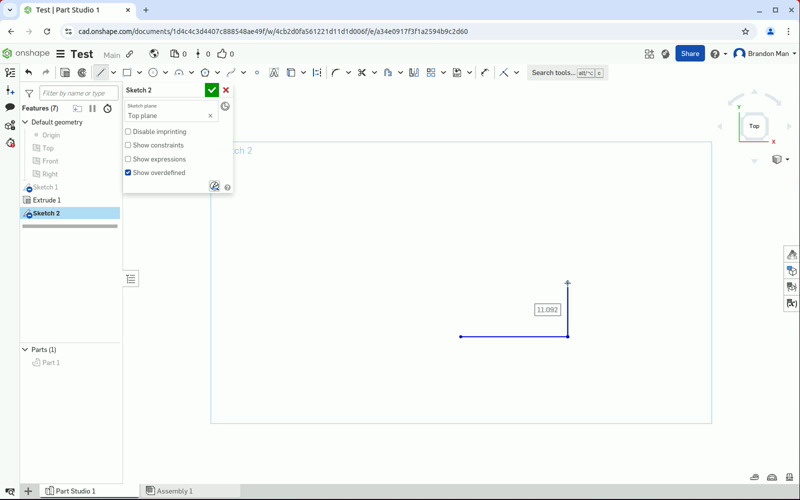
key_down(shift)
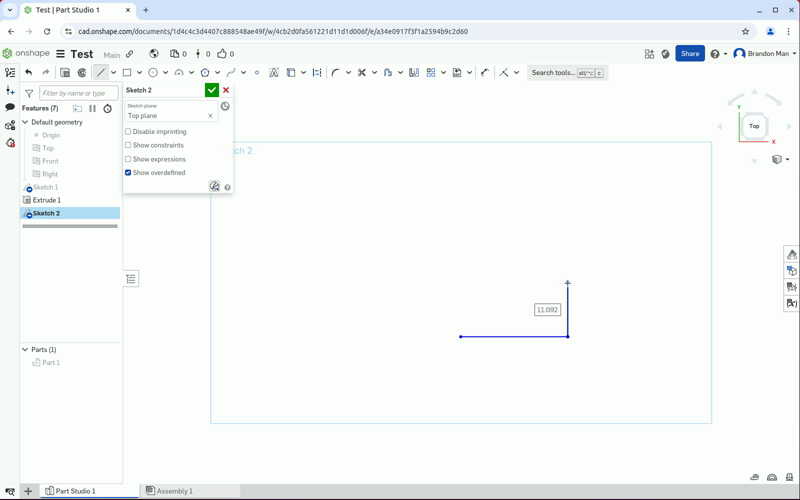
mouse_move(589, 282)
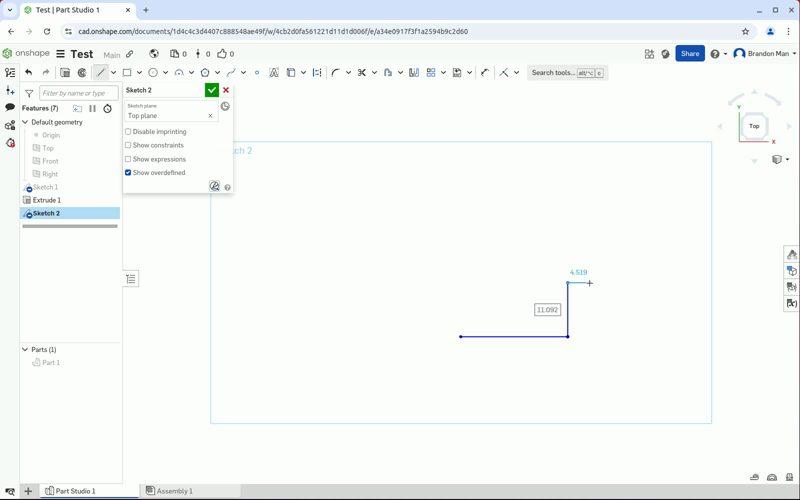
mouse_move(514, 282)
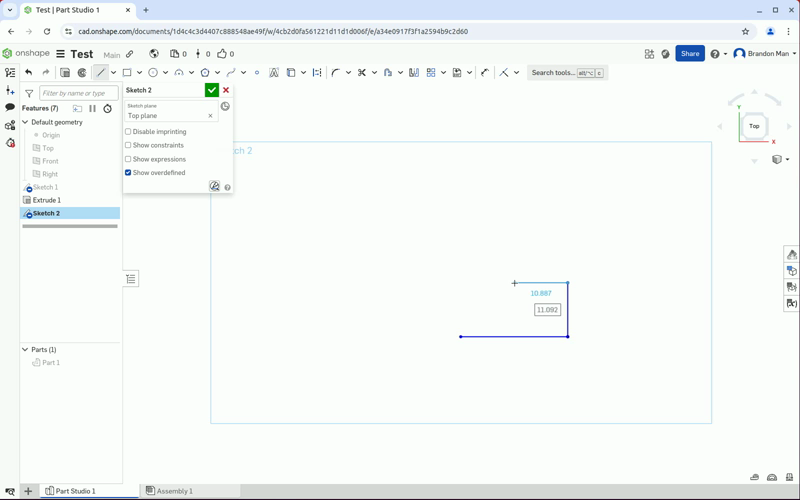
click(514, 282)
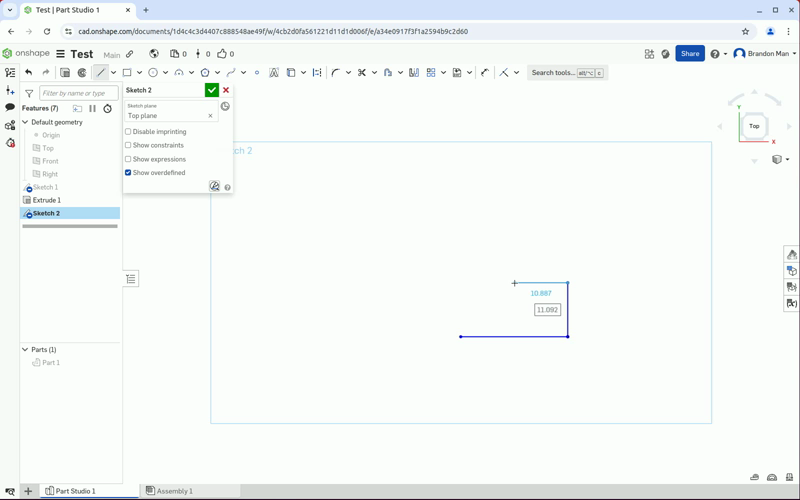
key_up(shift)
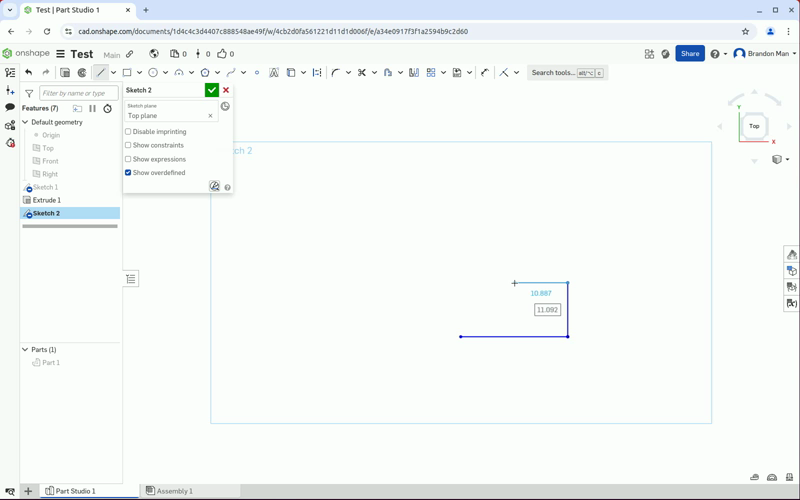
key(esc)
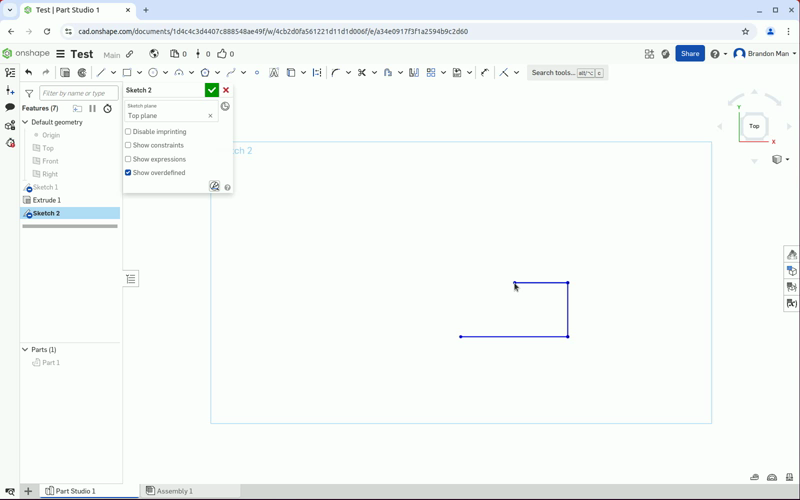
key(a)
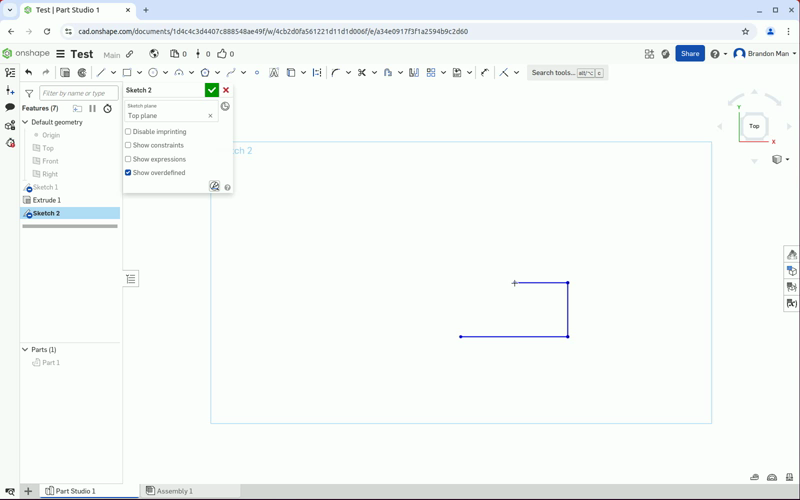
mouse_move(514, 282)
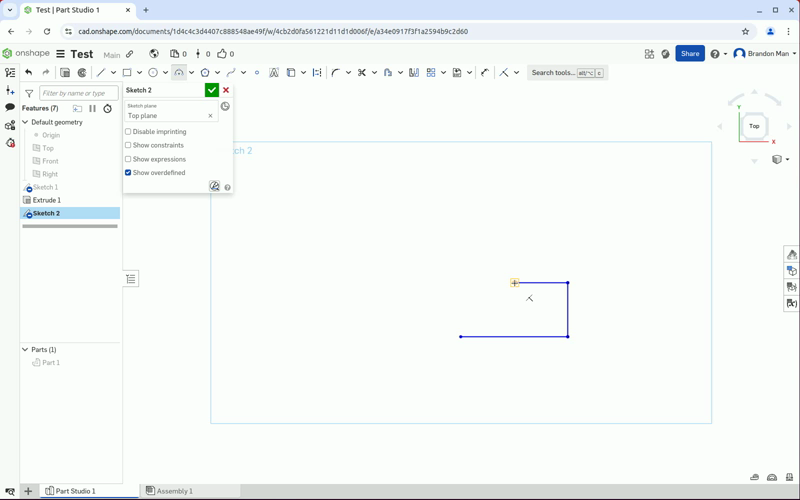
click(514, 282)
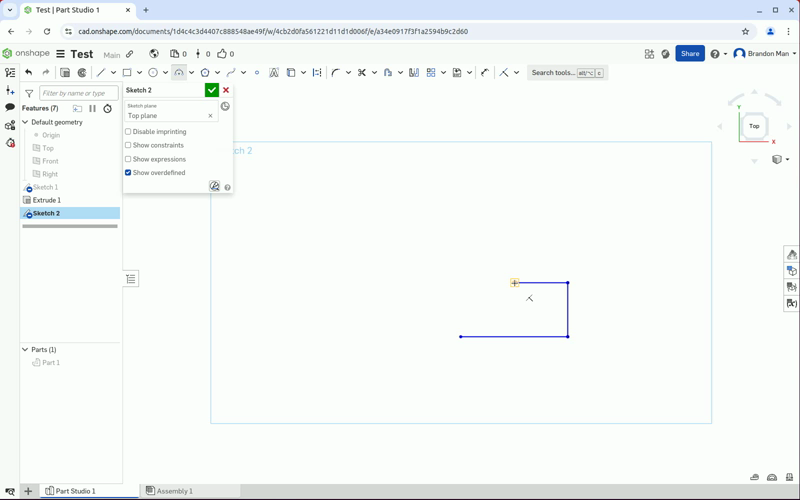
mouse_move(460, 336)
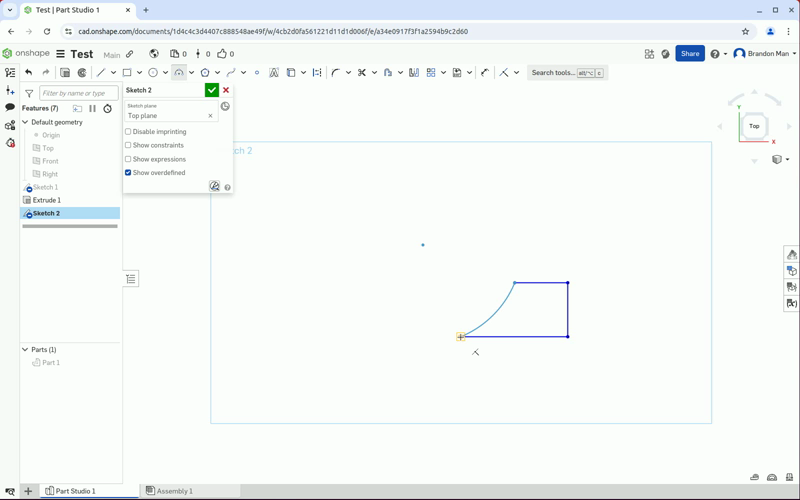
click(460, 336)
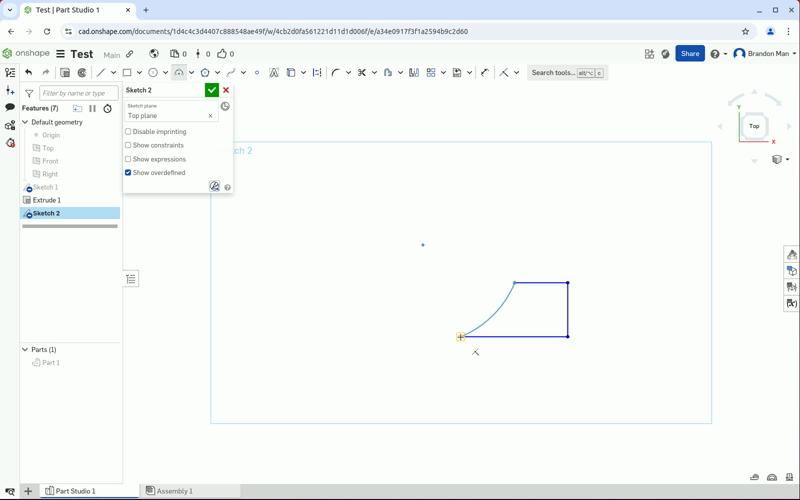
key_down(shift)
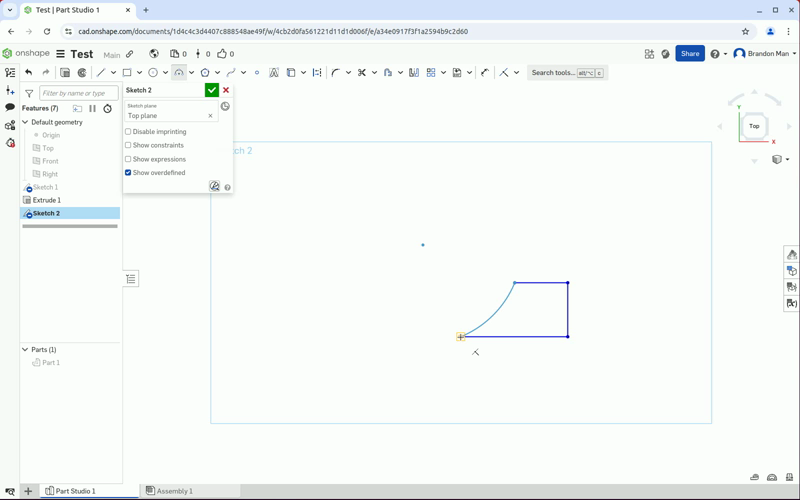
mouse_move(498, 321)
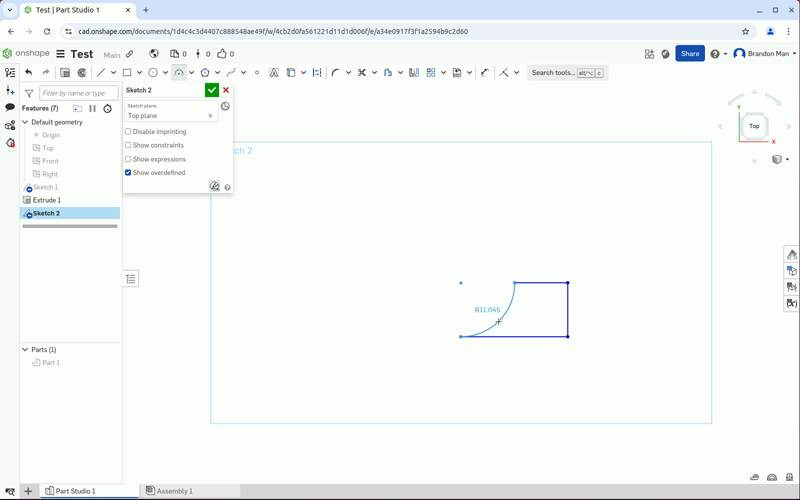
click(498, 321)
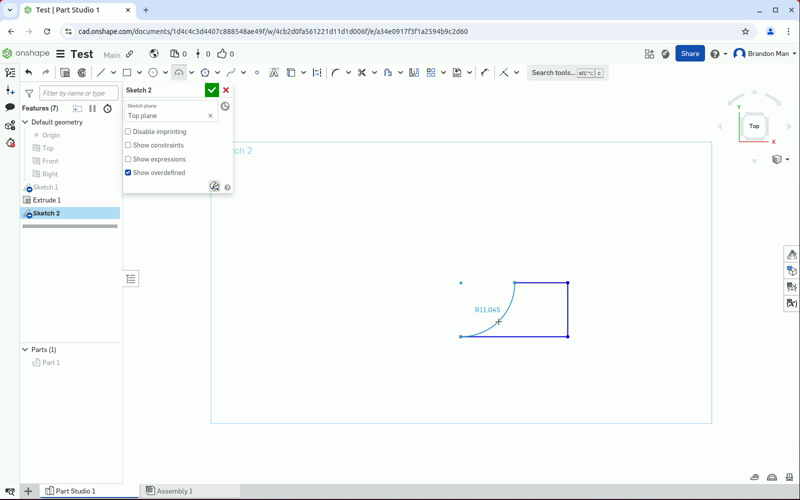
key_up(shift)
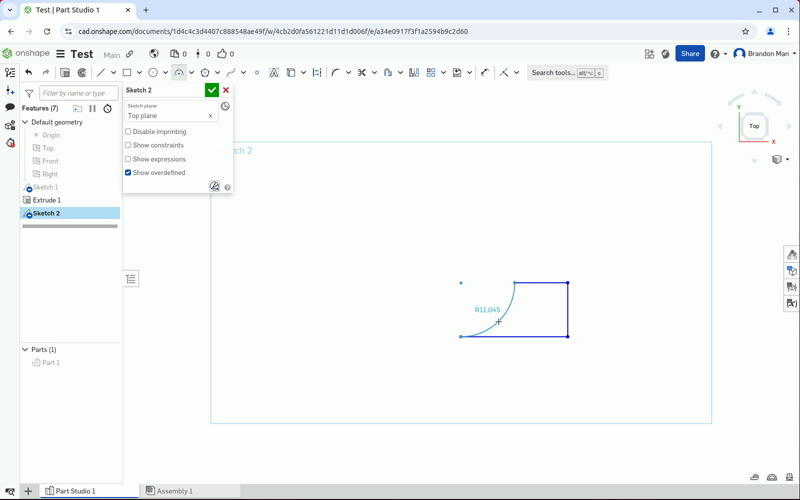
key(esc)
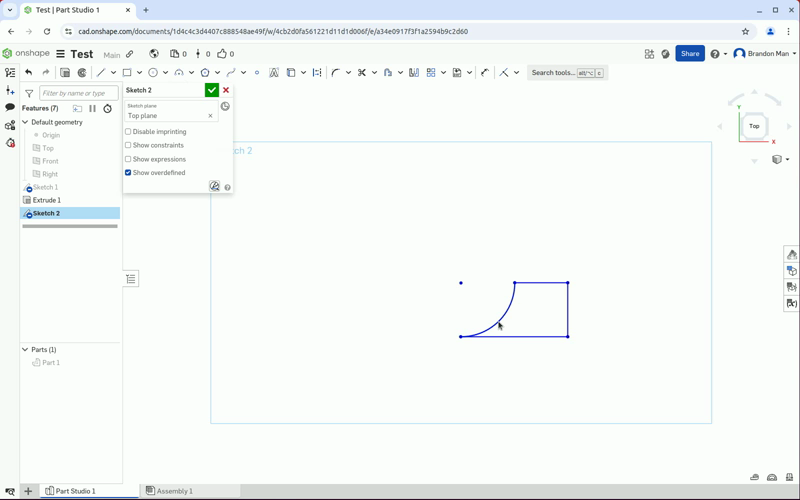
mouse_move(548, 298)
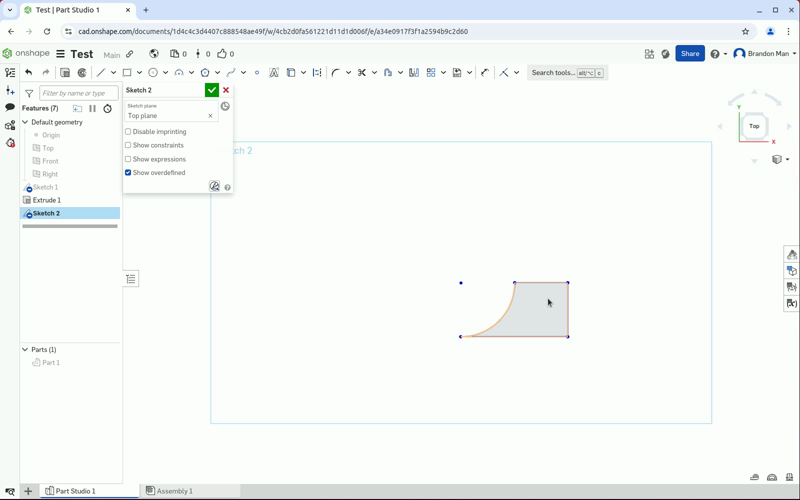
click(548, 298)
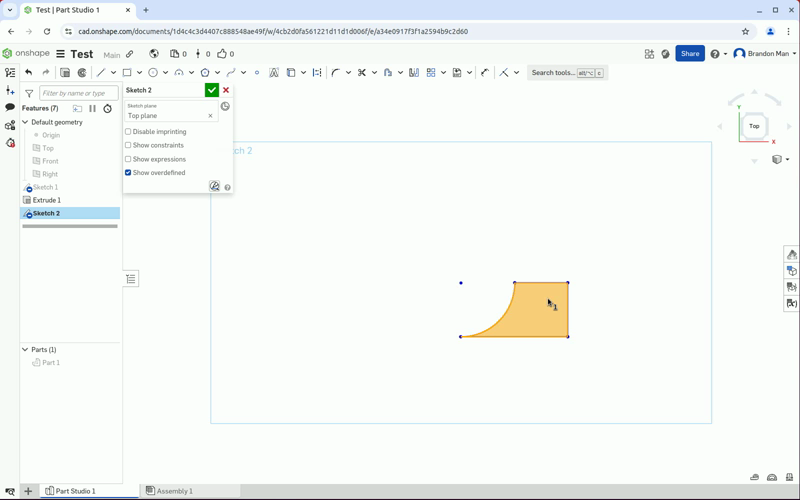
mouse_move(73, 352)
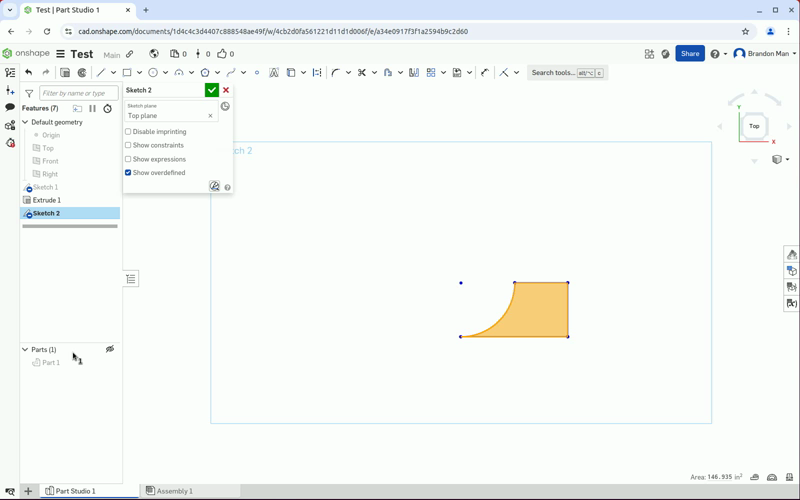
key(shift+y)
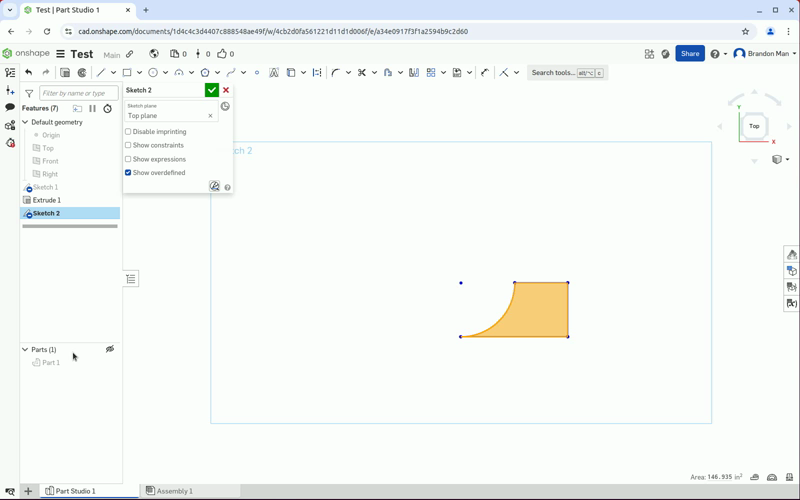
key(shift+e)
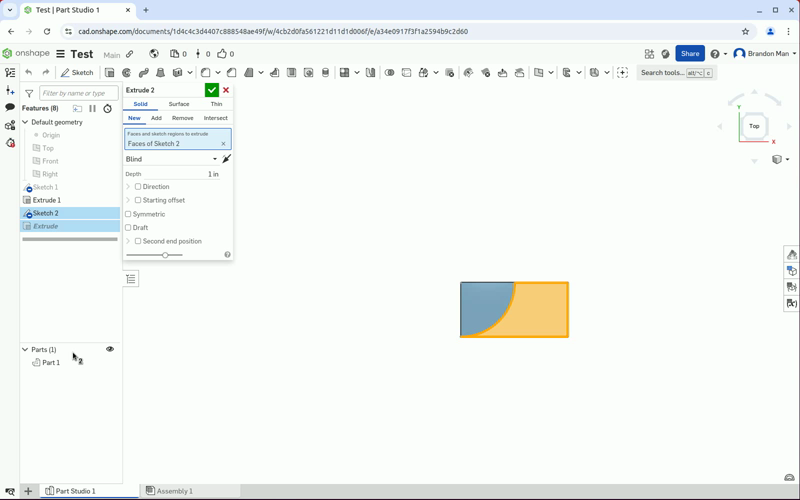
mouse_move(143, 106)
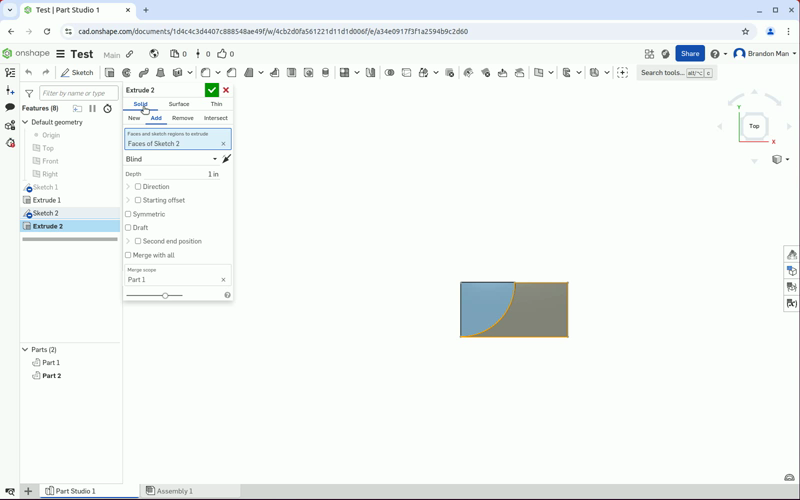
click(143, 106)
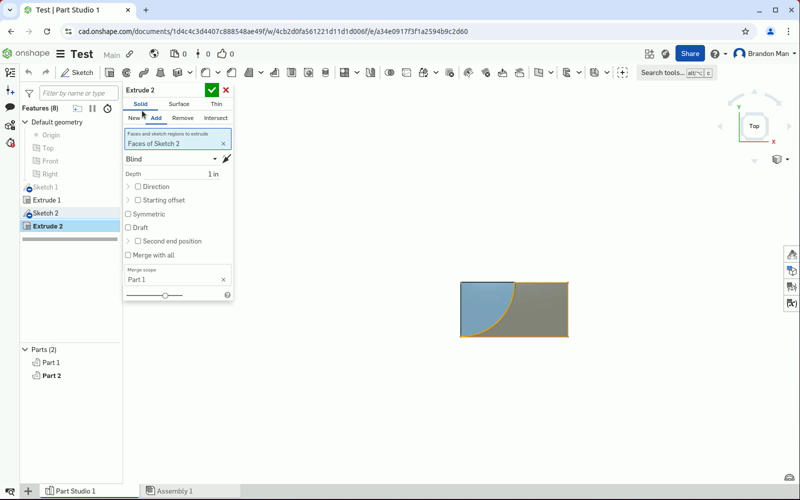
mouse_move(137, 120)
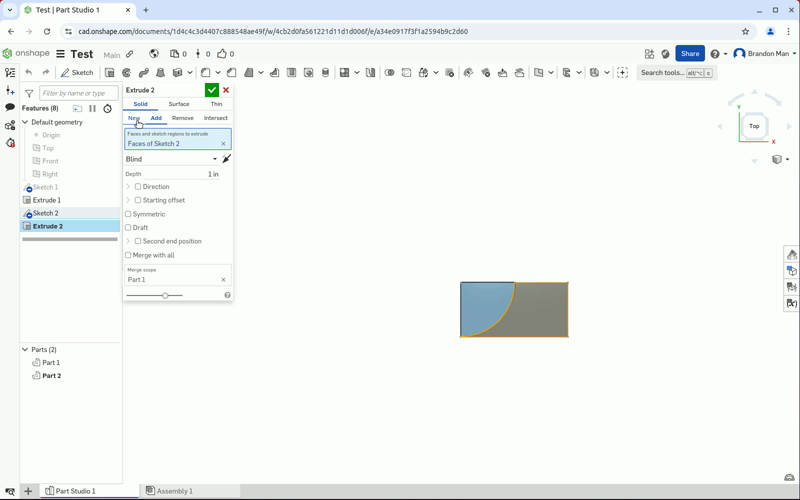
click(137, 120)
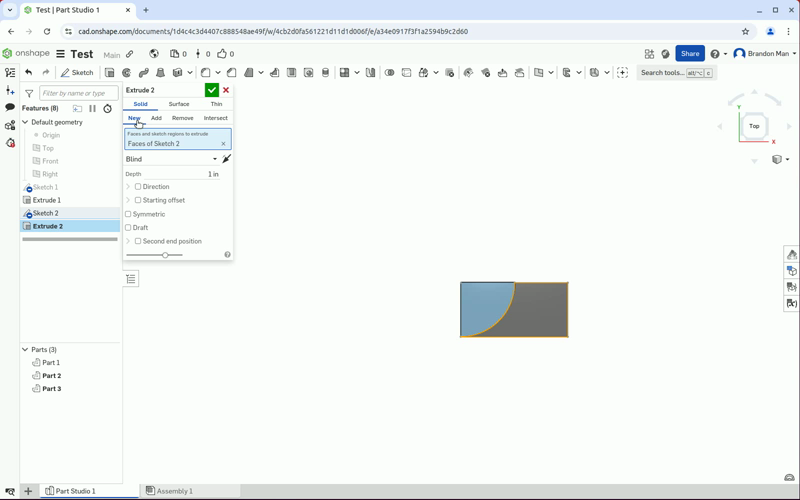
key(tab, 4)
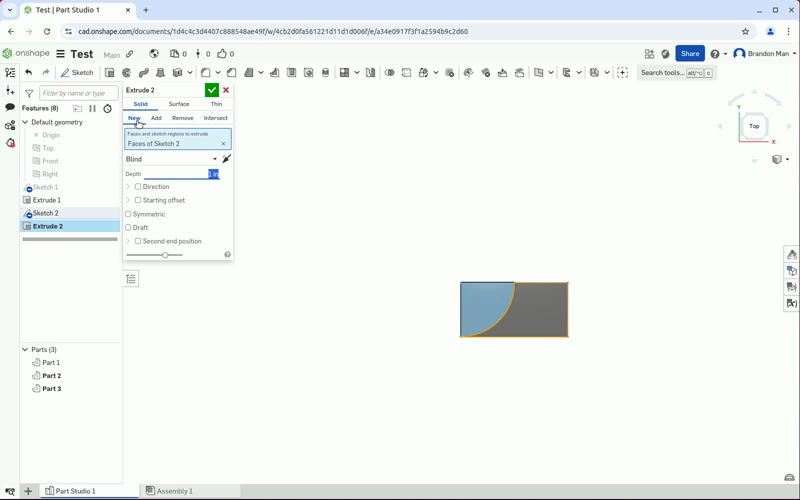
text(11.073)
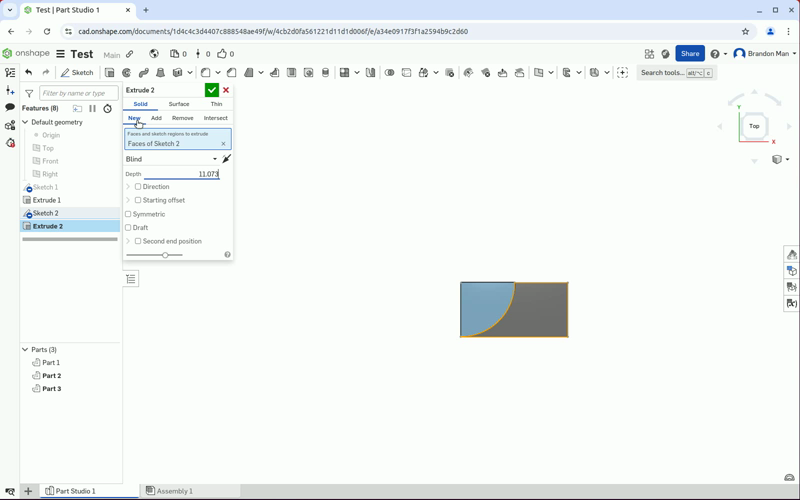
key(enter)
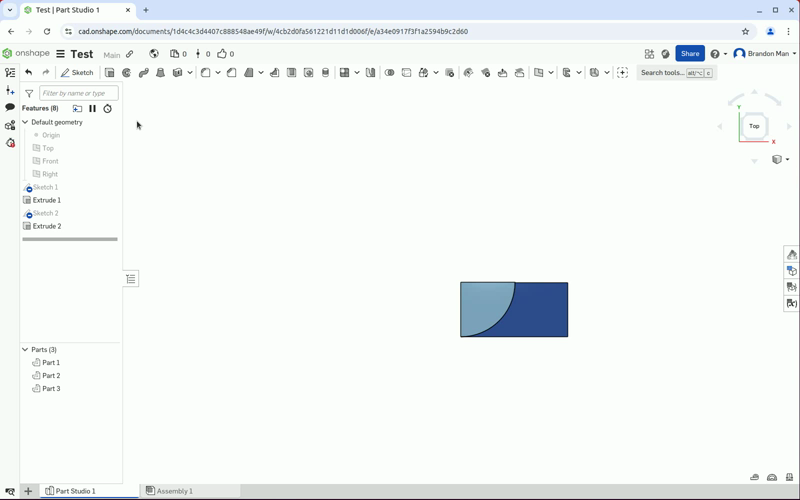
key(shift+h)
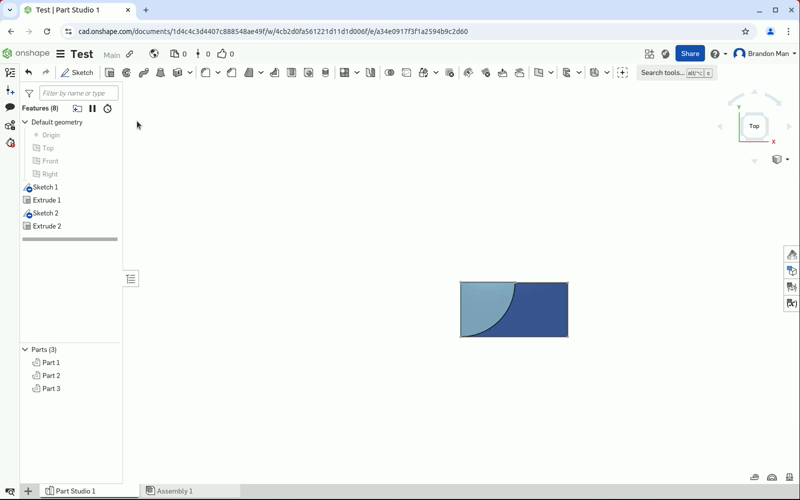
key(shift+h)
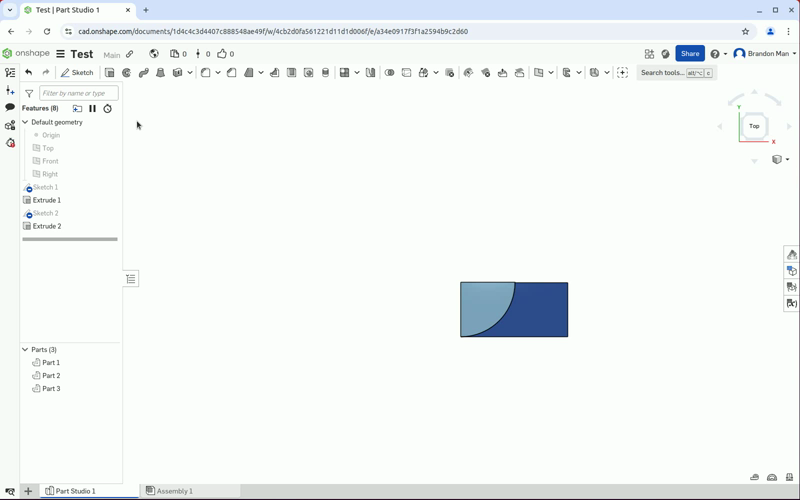
mouse_move(73, 189)
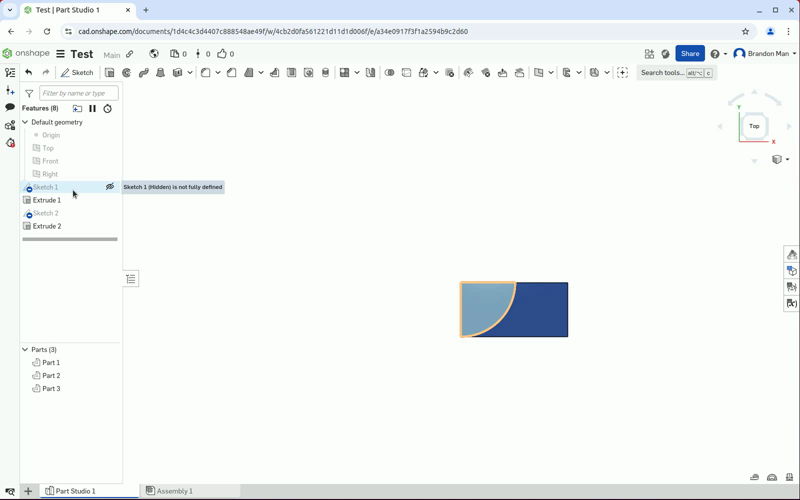
click(73, 189)
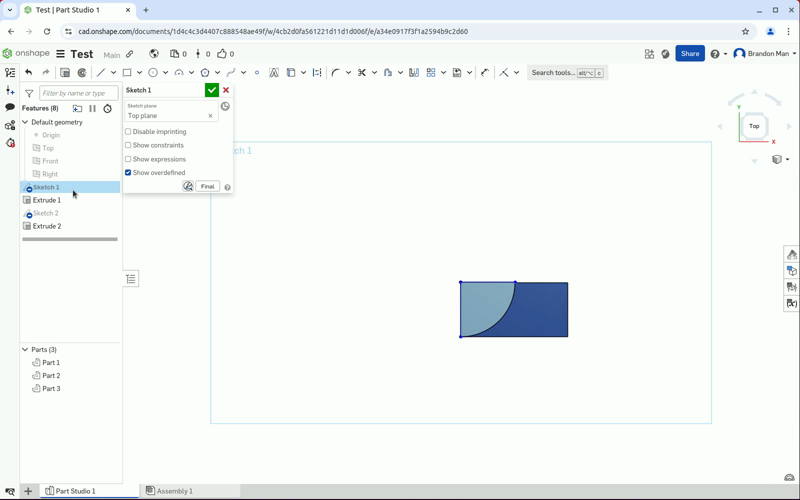
mouse_move(229, 92)
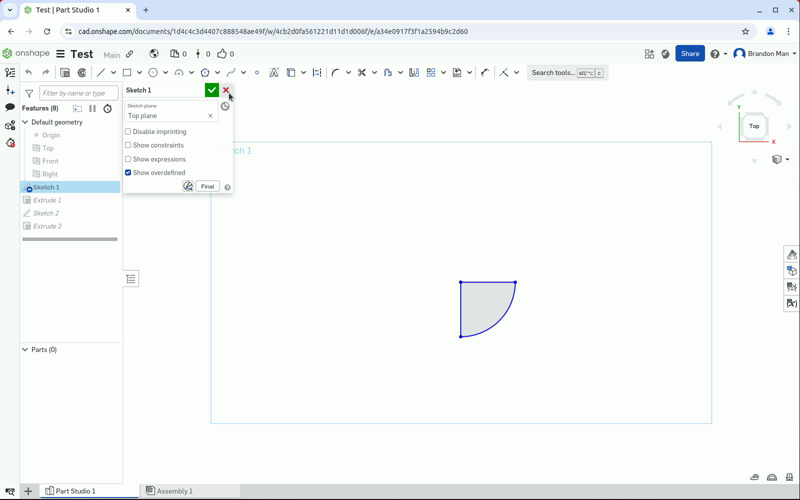
click(229, 92)
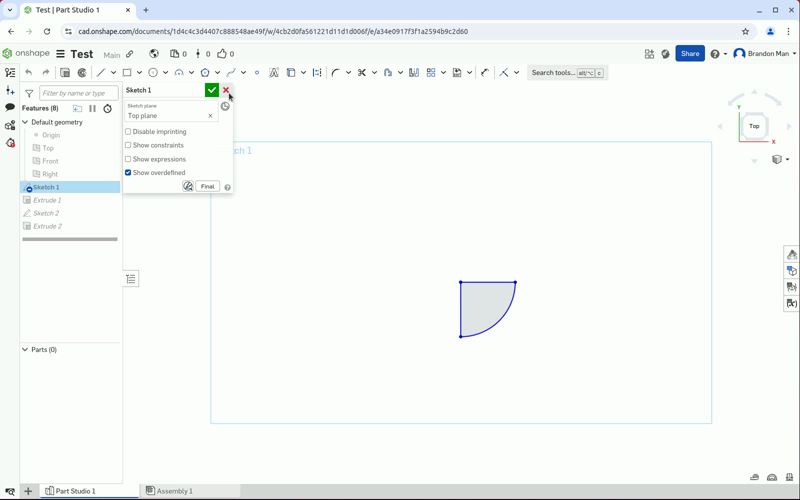
key(shift+s)
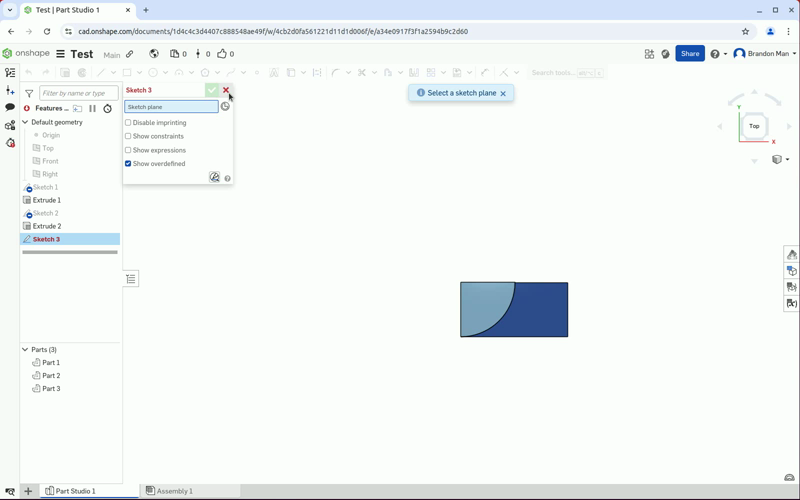
mouse_move(73, 150)
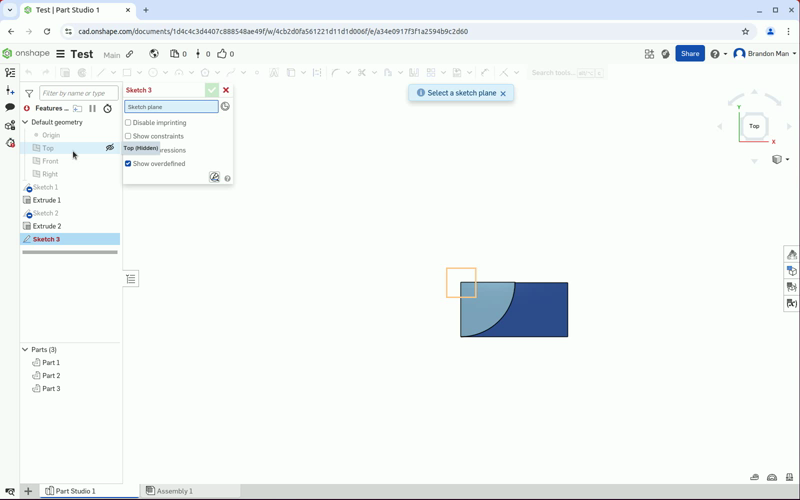
click(73, 150)
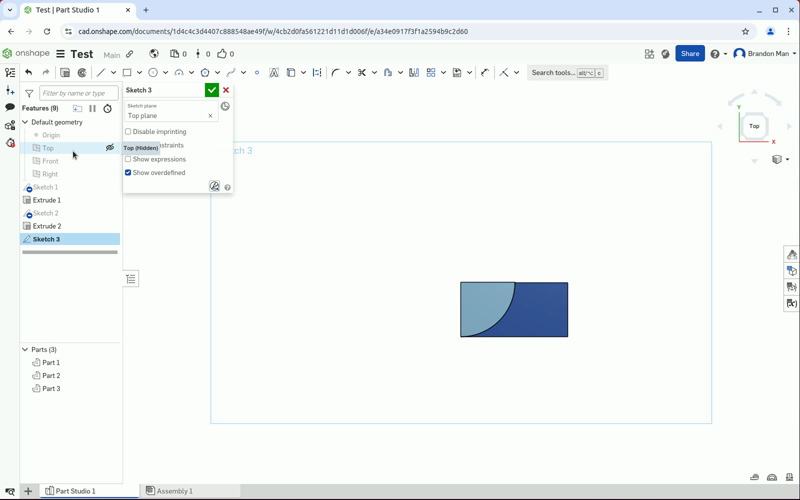
mouse_move(73, 352)
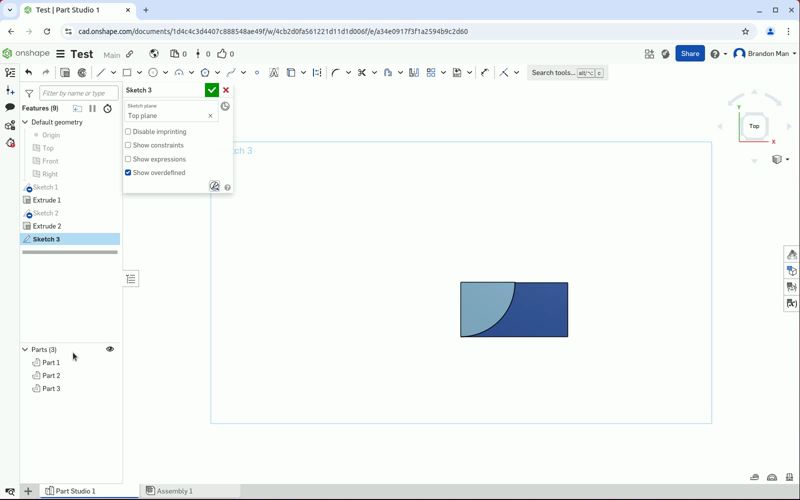
key(y)
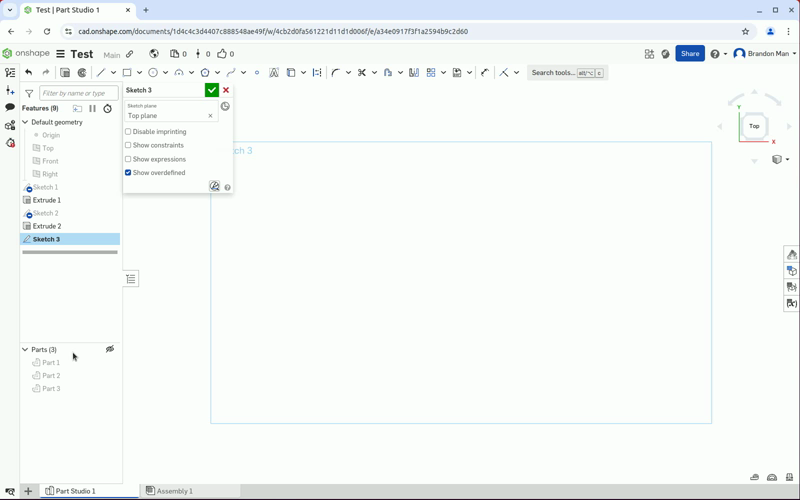
key(l)
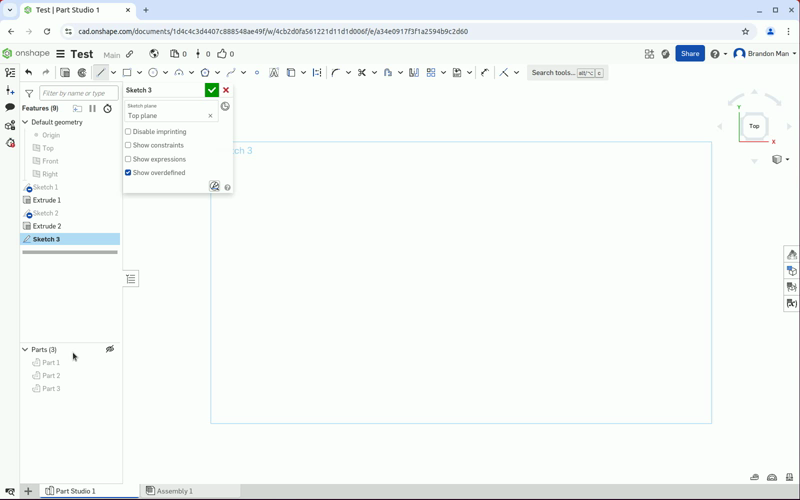
key_down(shift)
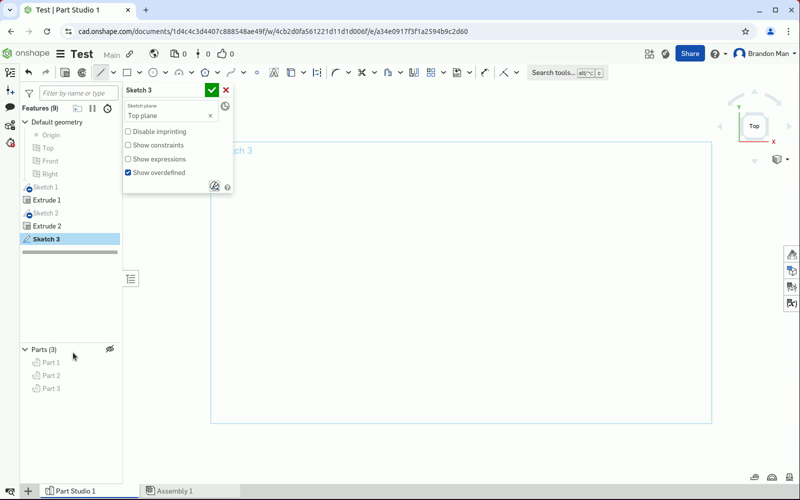
mouse_move(460, 336)
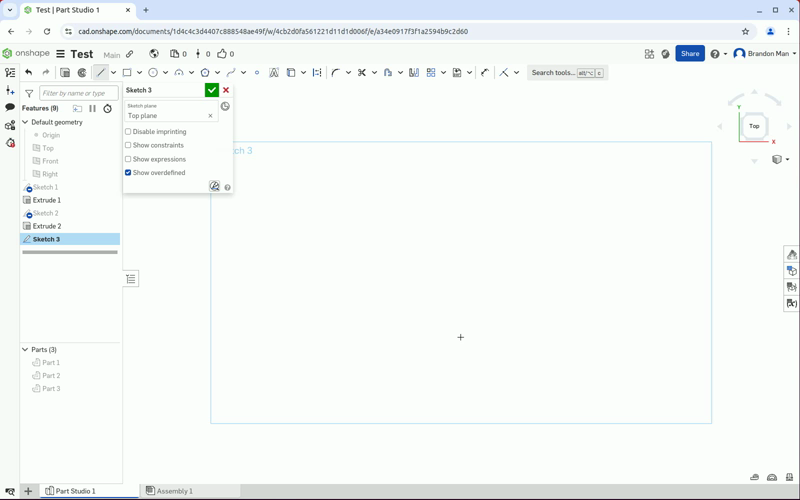
click(460, 336)
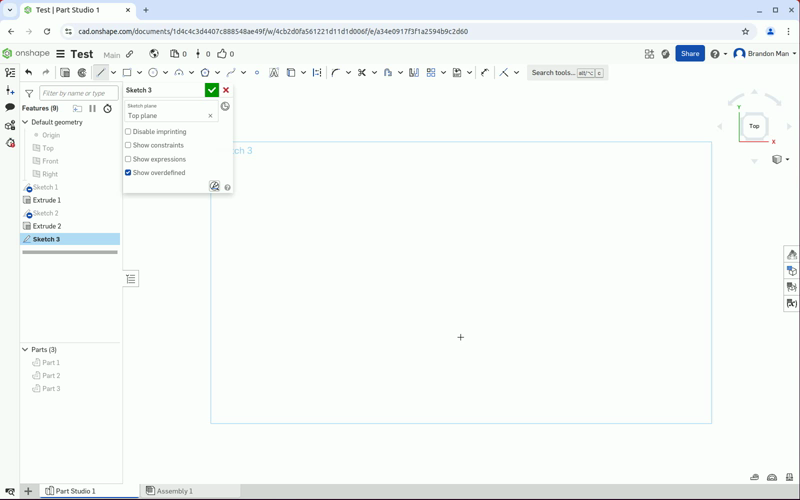
key_up(shift)
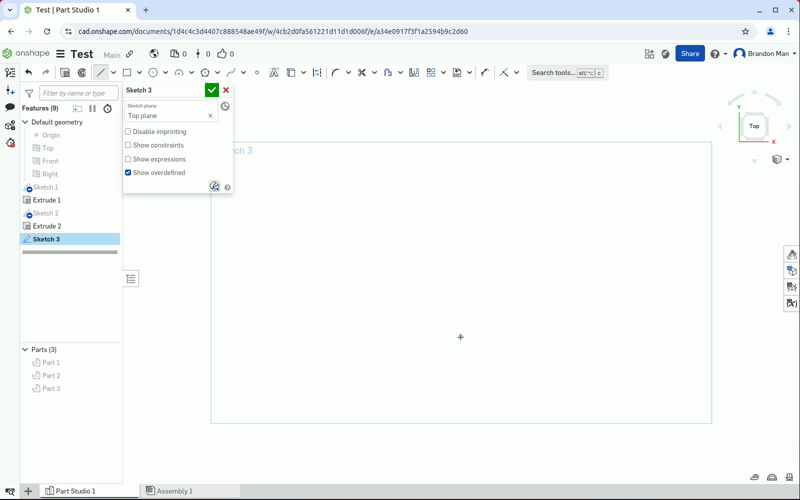
key_down(shift)
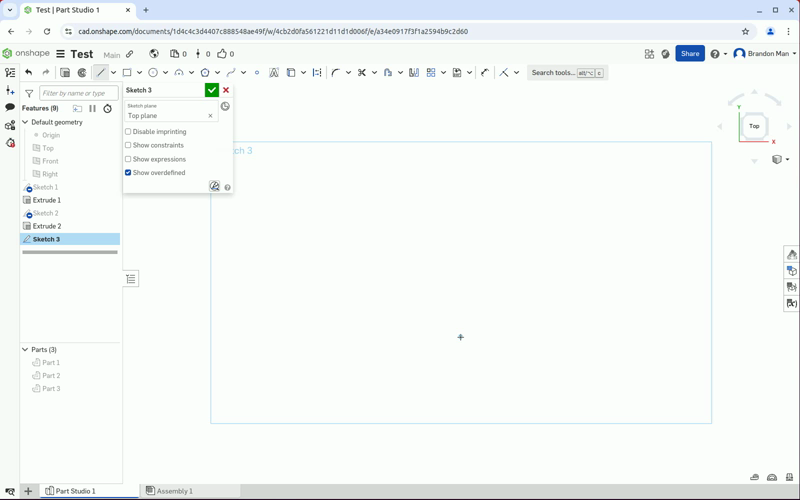
mouse_move(490, 336)
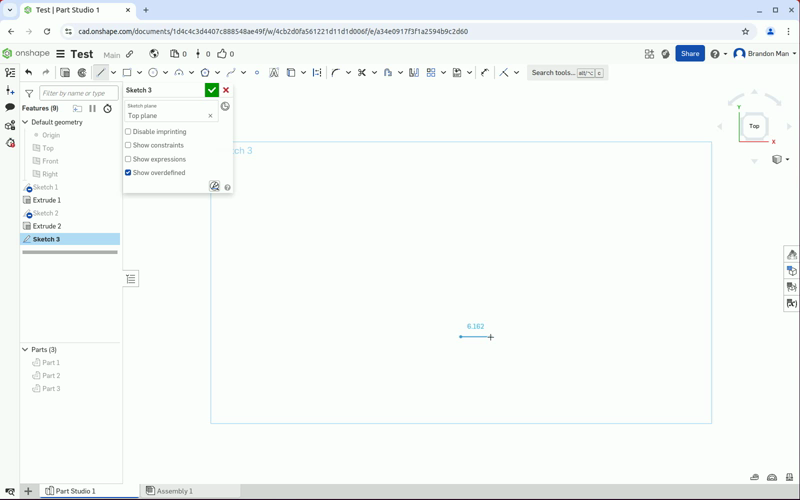
mouse_move(460, 282)
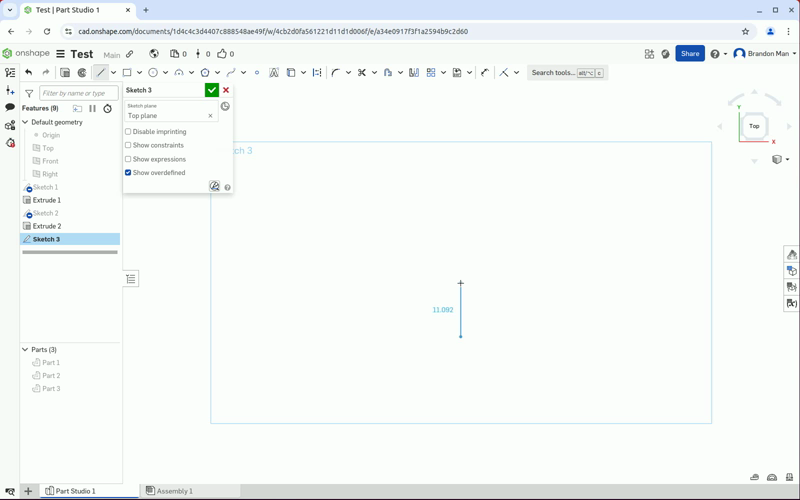
click(460, 282)
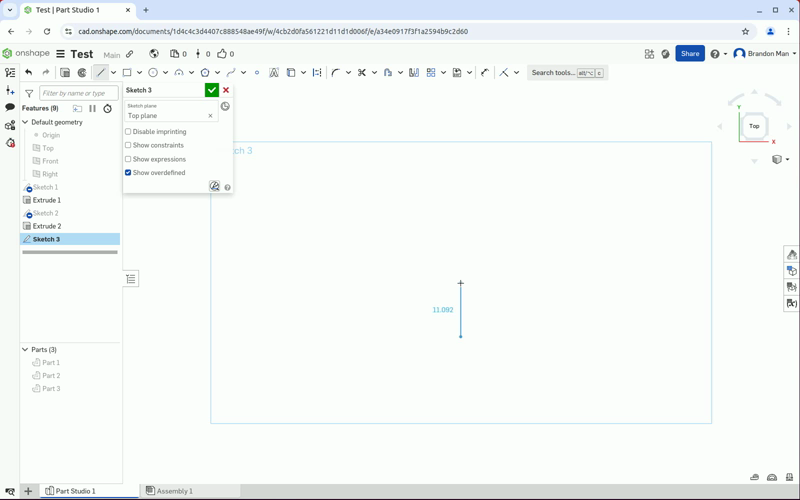
key_up(shift)
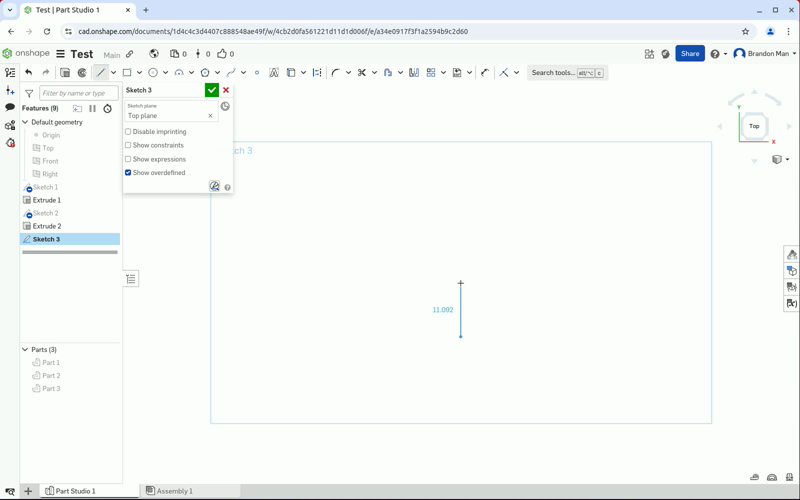
key_down(shift)
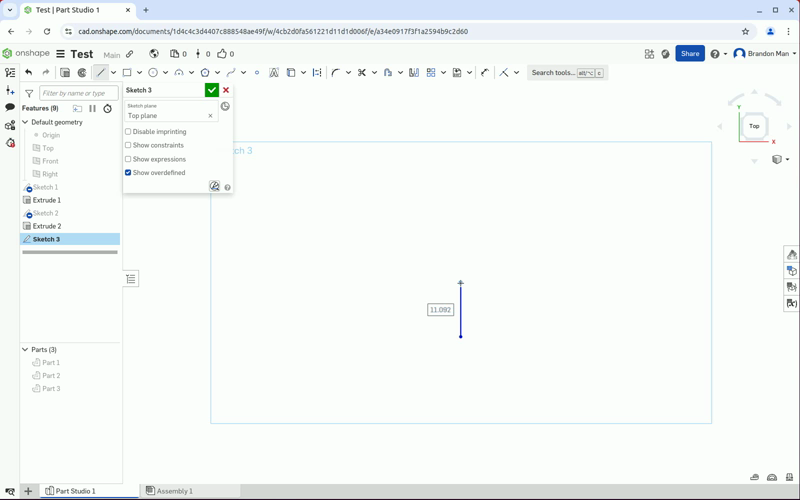
mouse_move(490, 282)
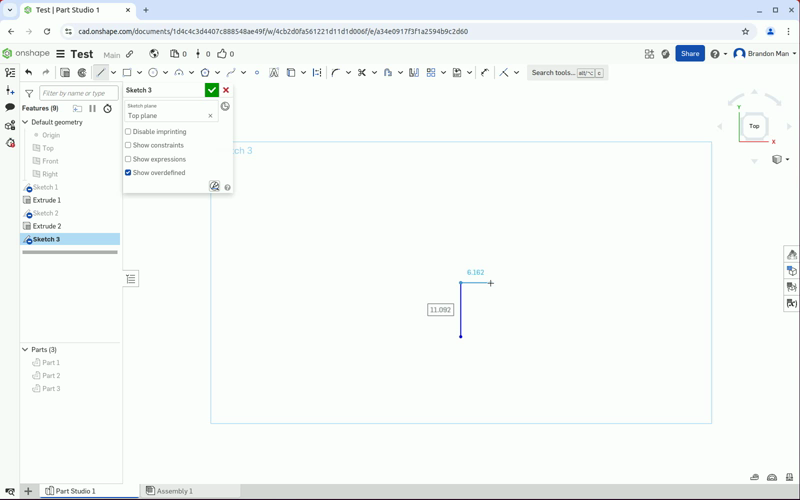
mouse_move(514, 282)
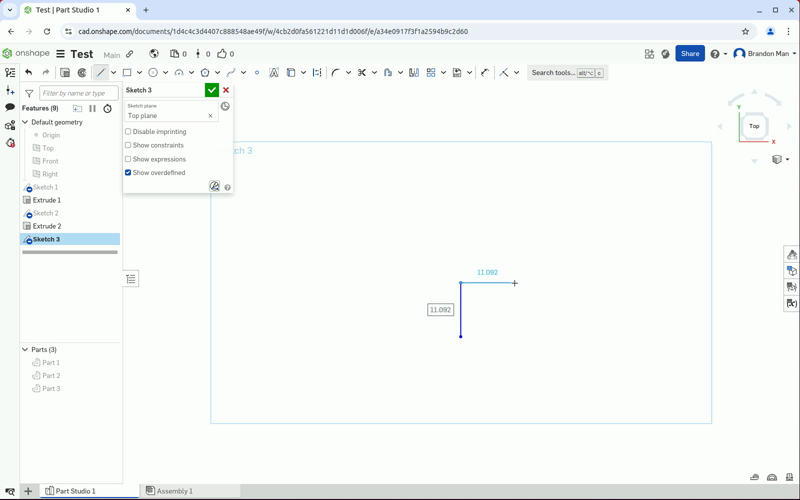
click(514, 282)
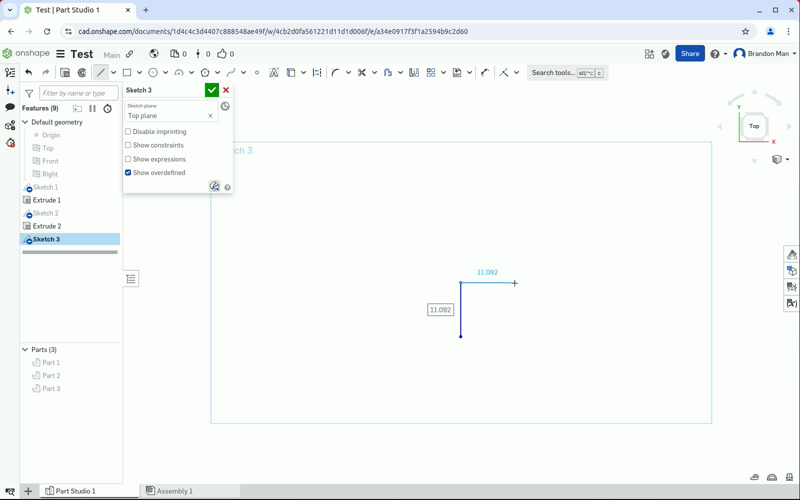
key_up(shift)
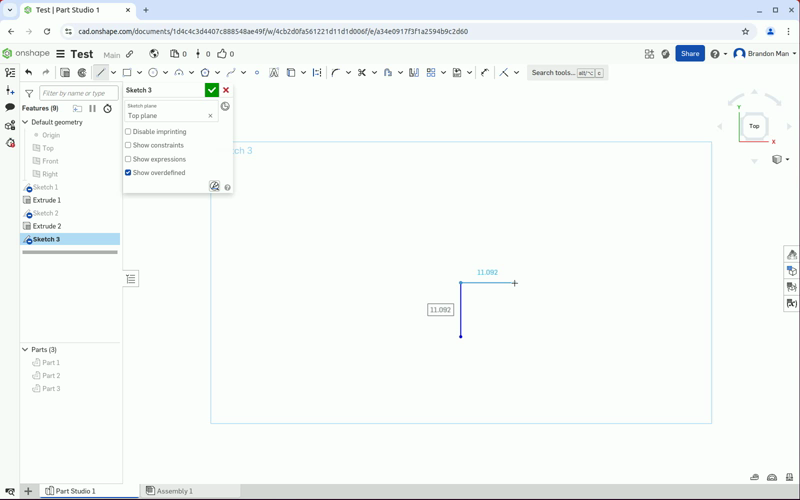
key(esc)
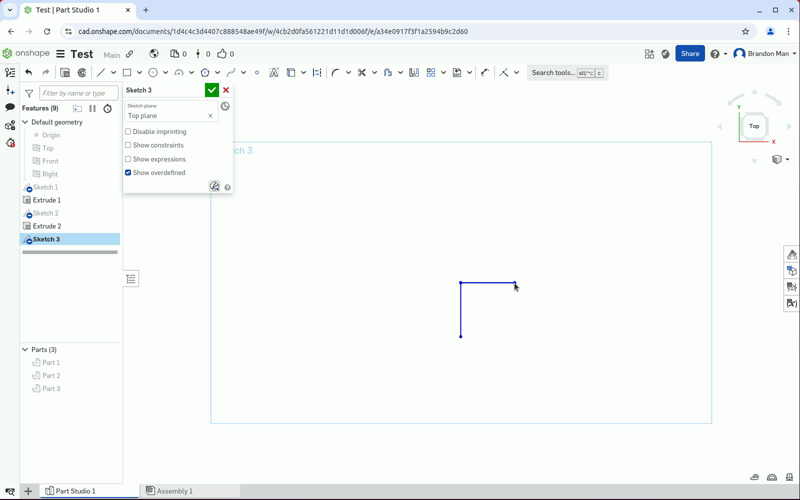
key(a)
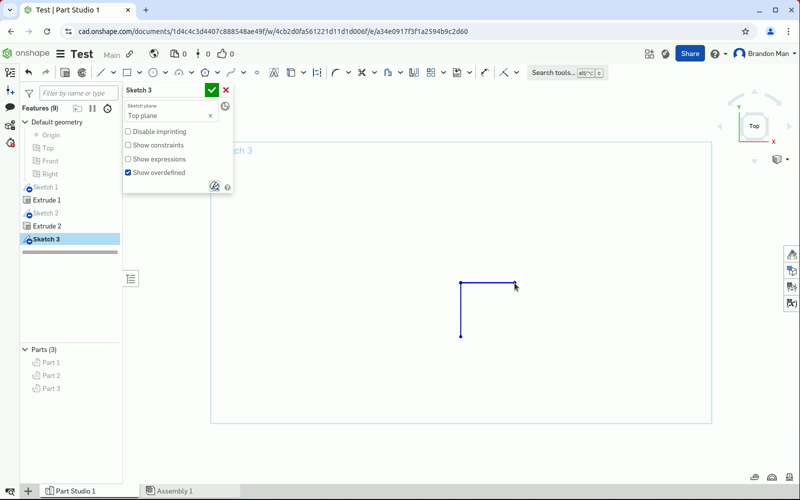
mouse_move(514, 282)
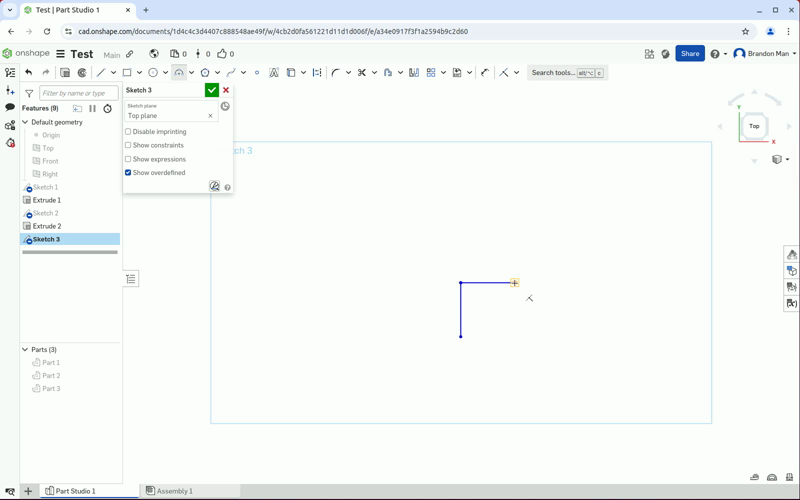
click(514, 282)
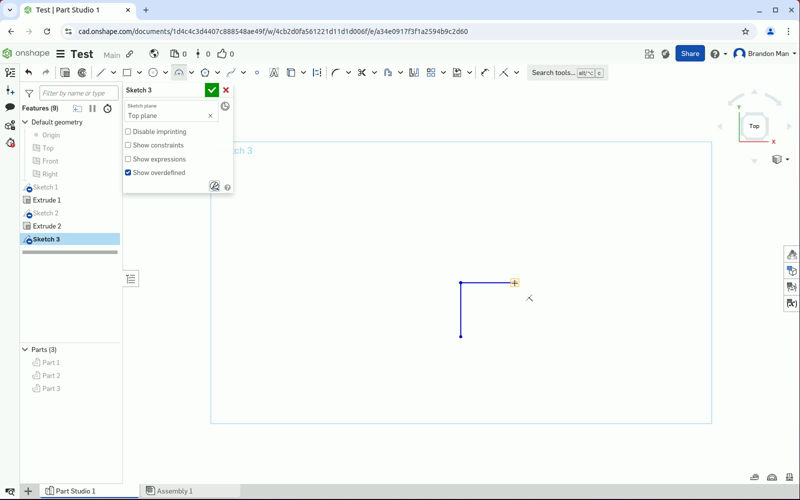
mouse_move(460, 336)
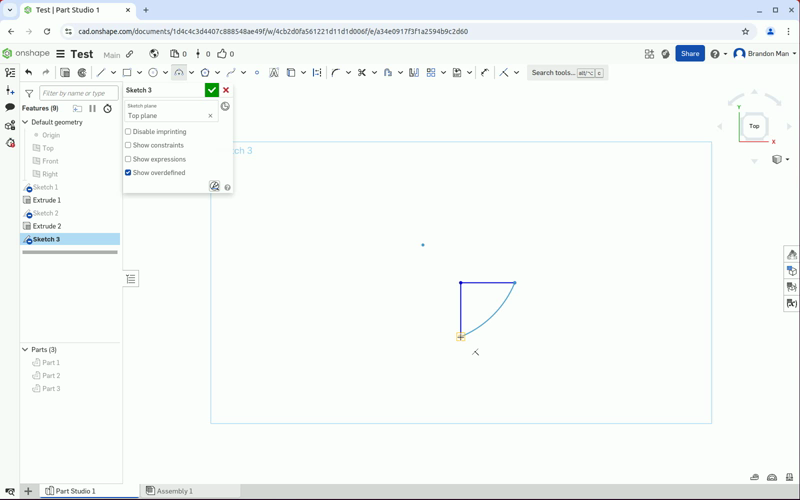
click(460, 336)
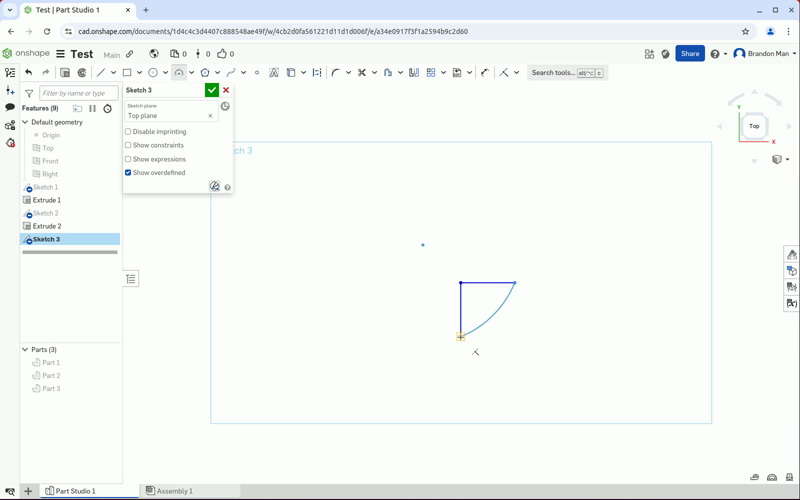
key_down(shift)
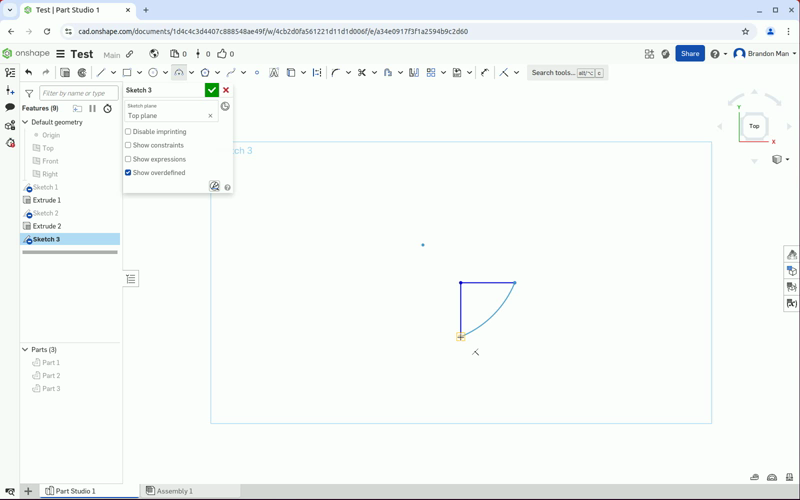
mouse_move(422, 244)
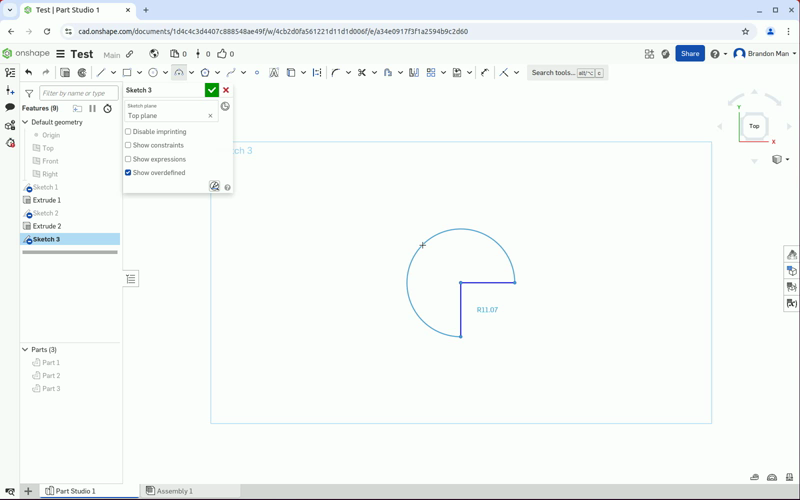
click(422, 244)
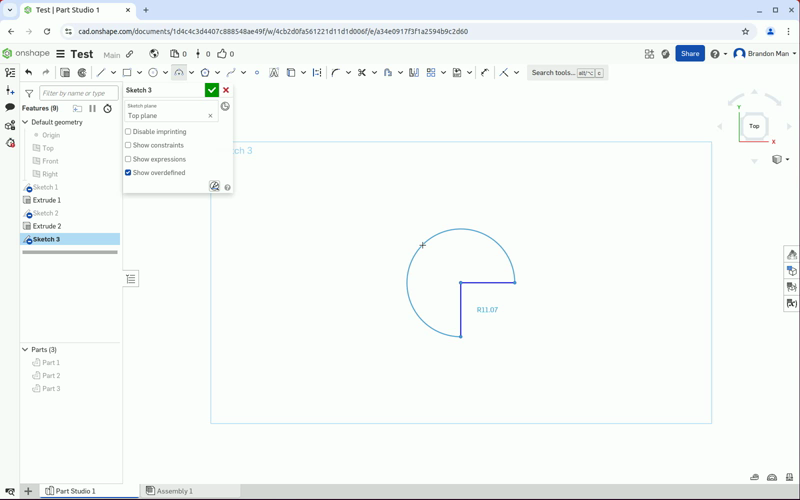
key_up(shift)
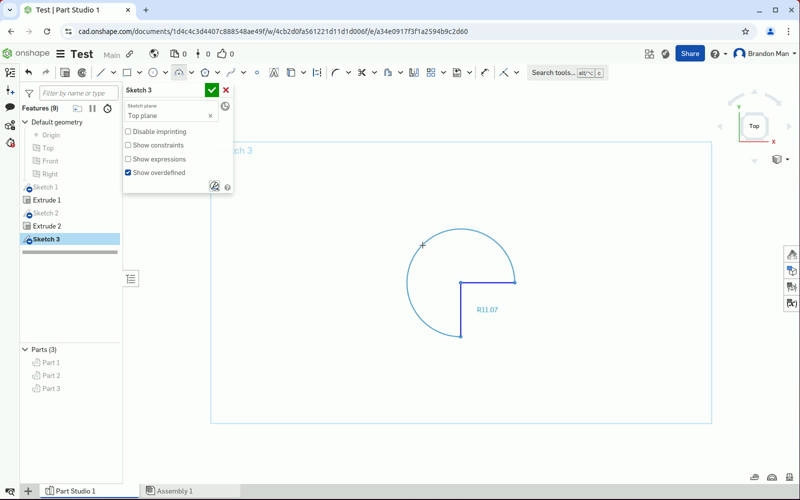
key(esc)
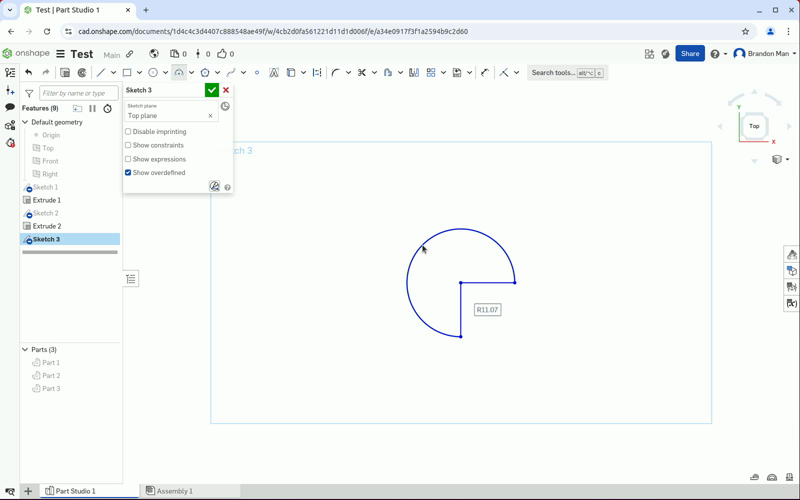
mouse_move(423, 276)
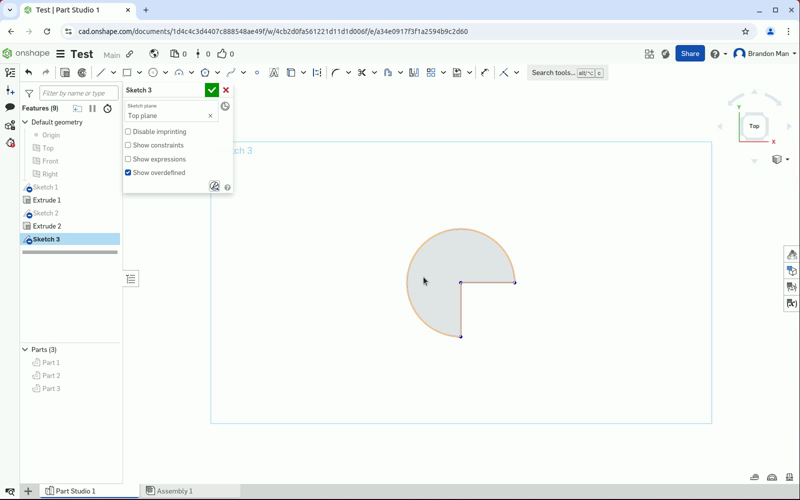
scroll(6)
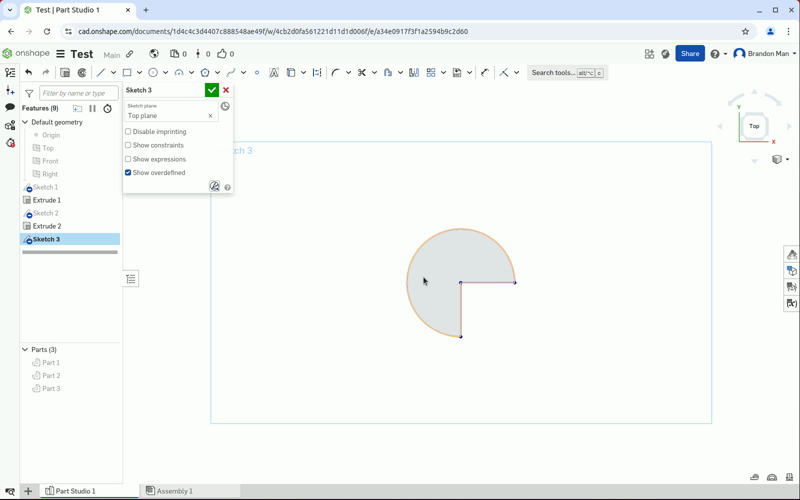
scroll(6)
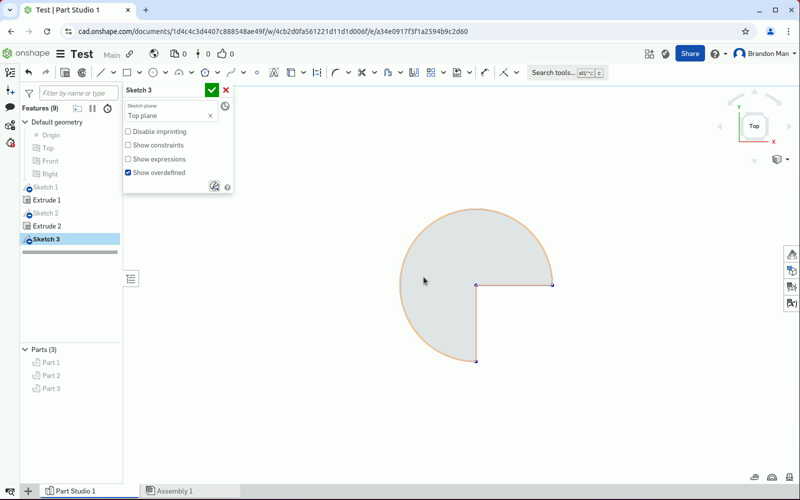
scroll(6)
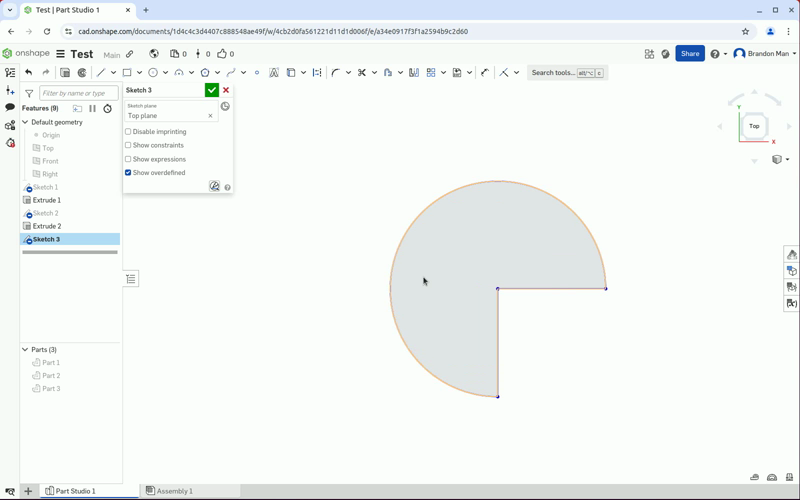
scroll(6)
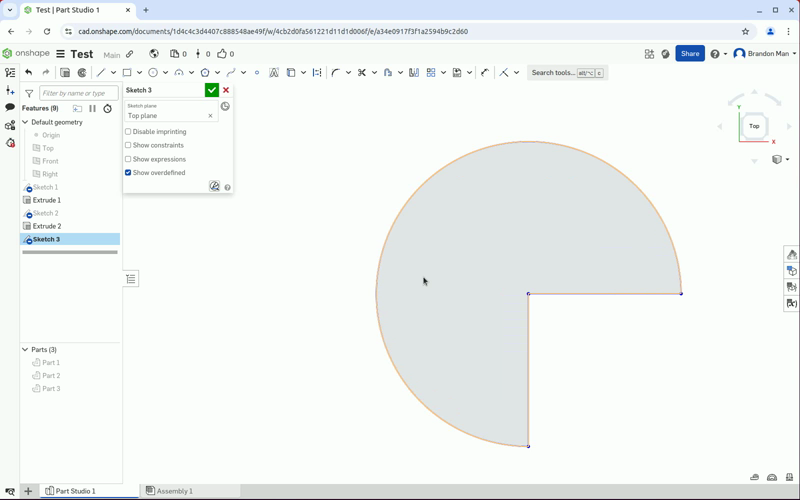
scroll(6)
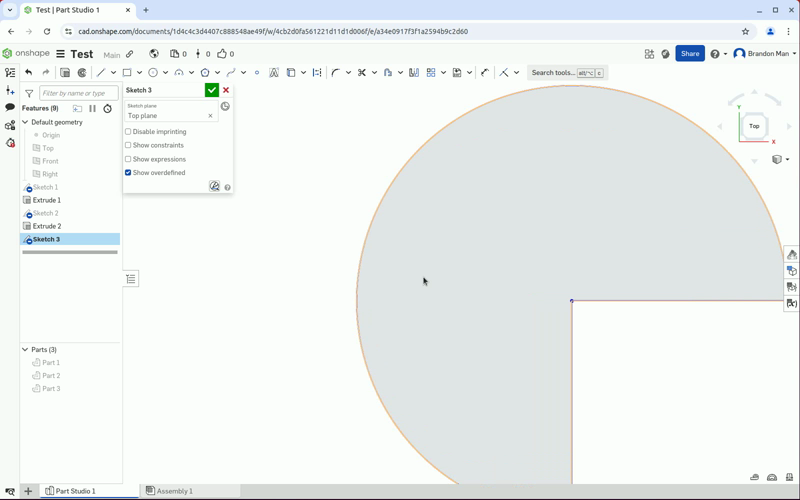
scroll(6)
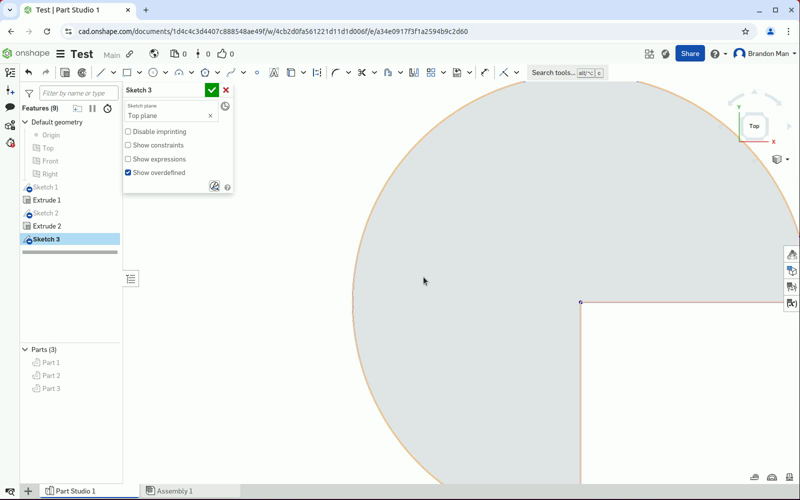
scroll(6)
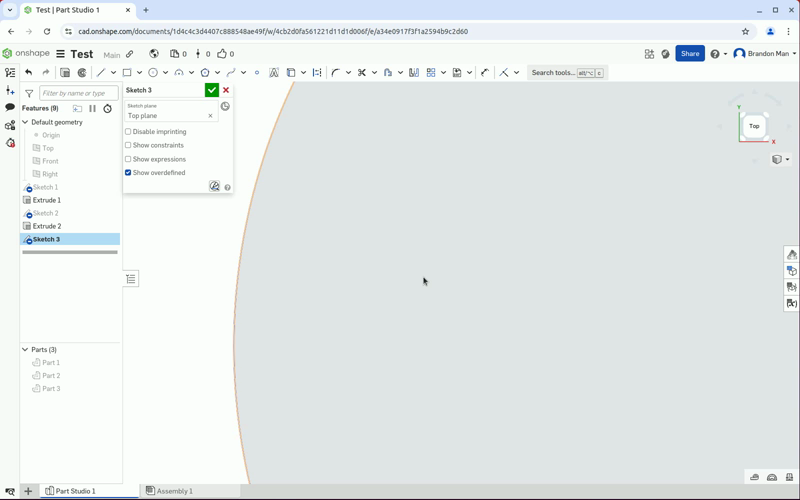
click(423, 276)
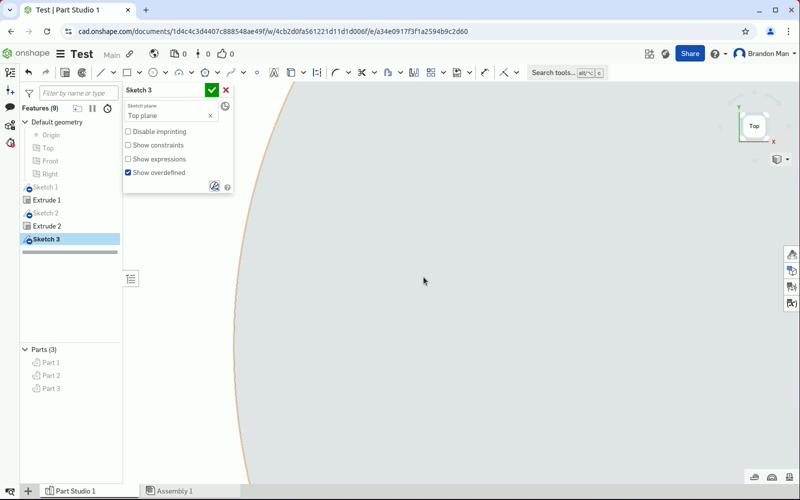
scroll(-6)
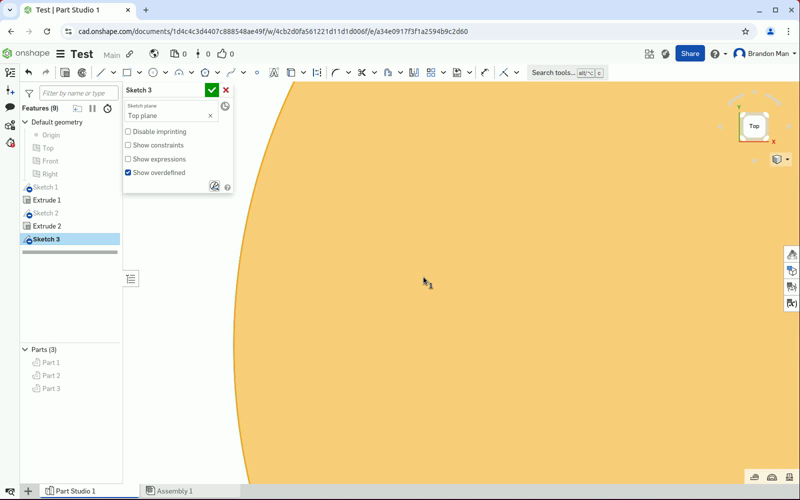
scroll(-6)
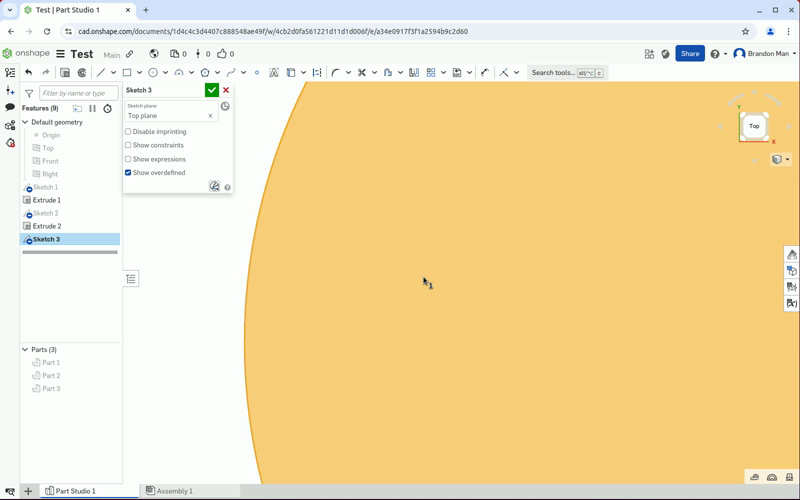
scroll(-6)
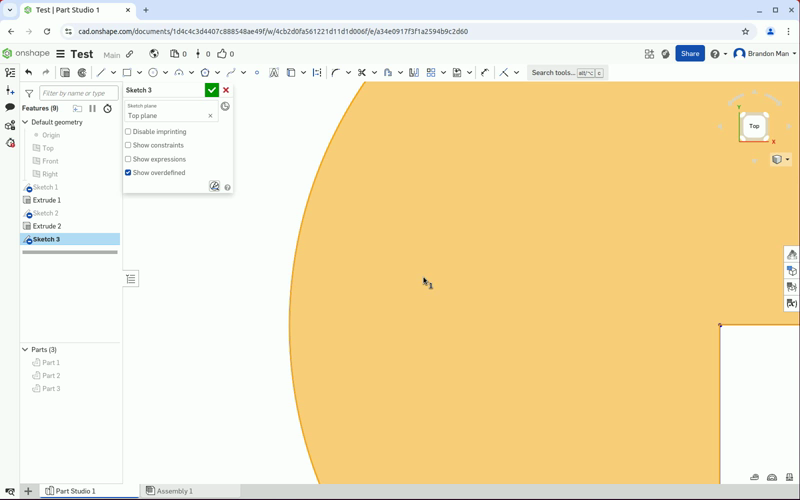
scroll(-6)
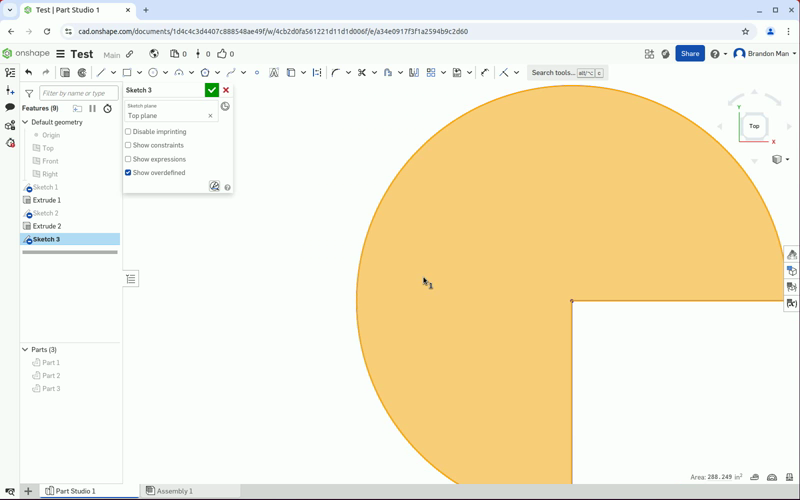
scroll(-6)
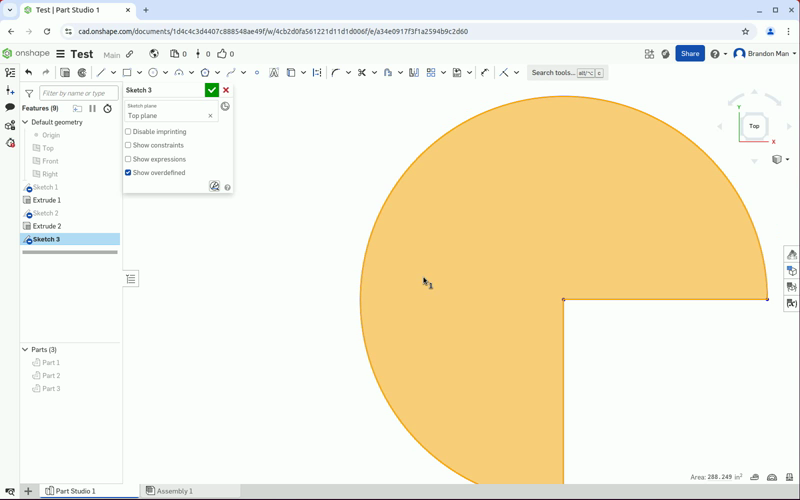
scroll(-6)
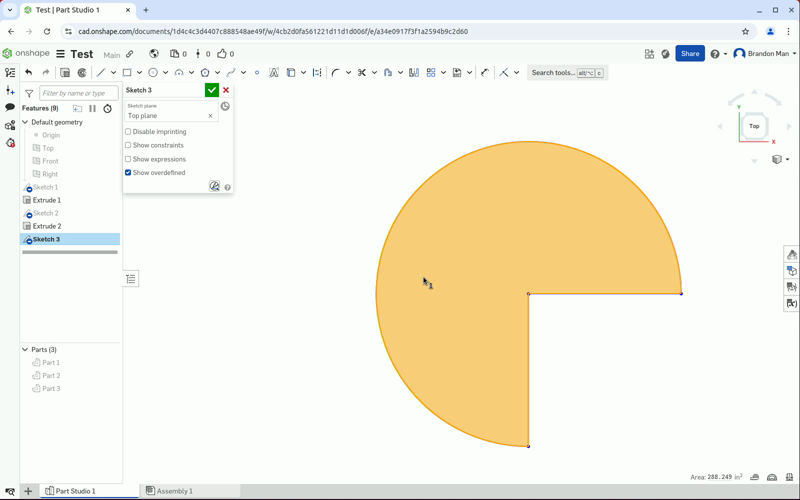
scroll(-6)
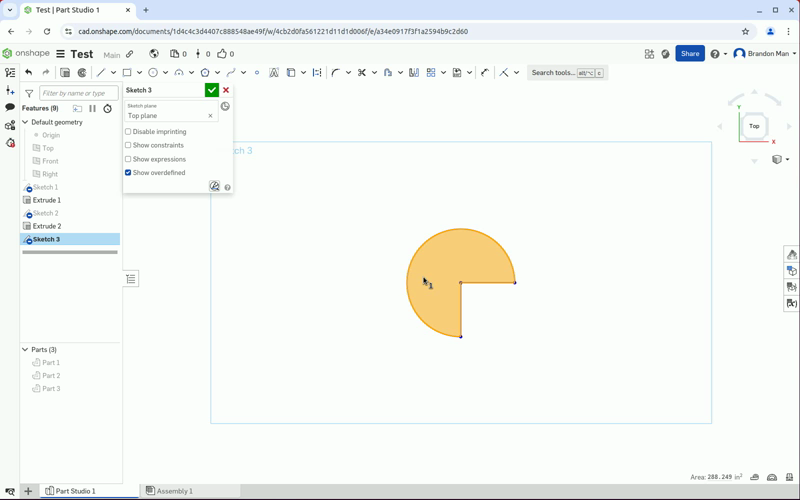
mouse_move(73, 352)
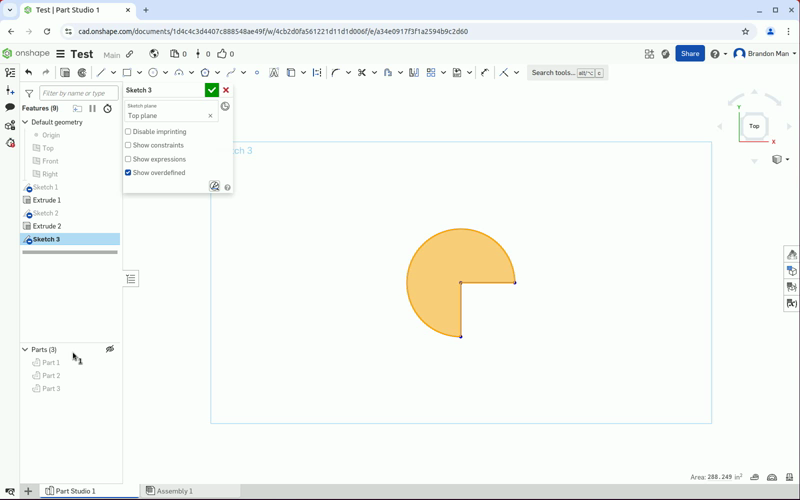
key(shift+y)
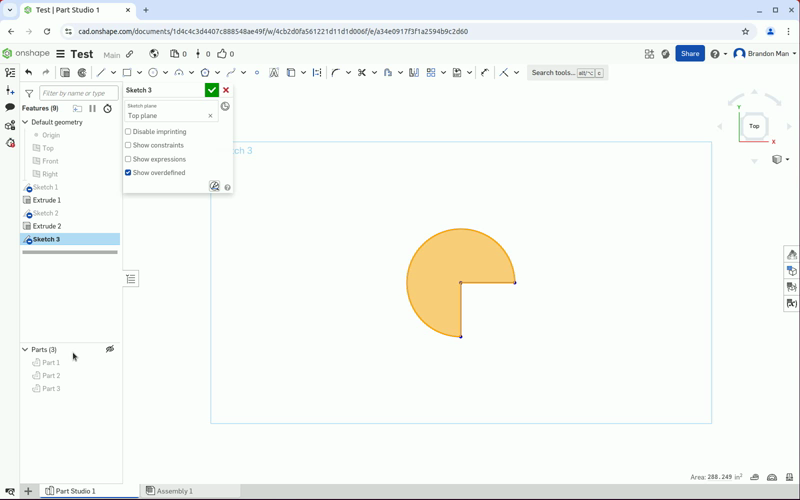
key(shift+e)
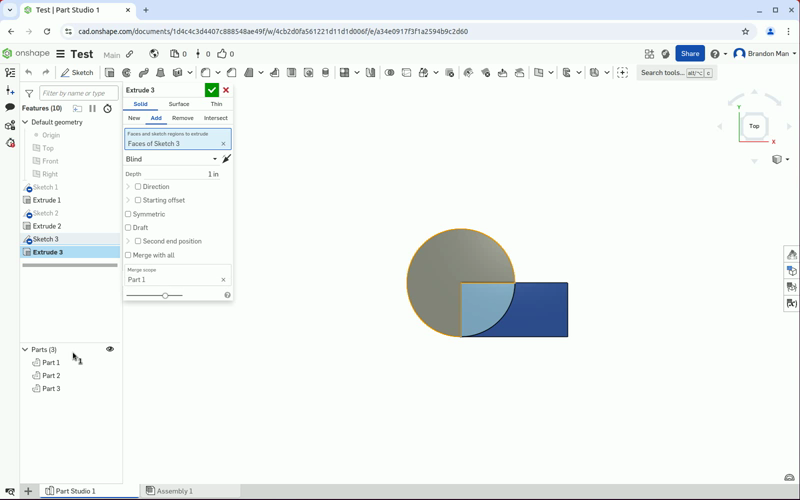
mouse_move(143, 106)
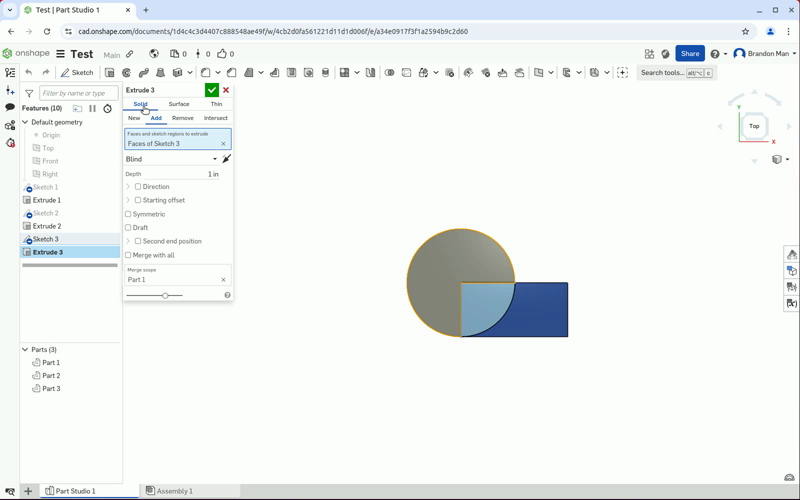
click(143, 106)
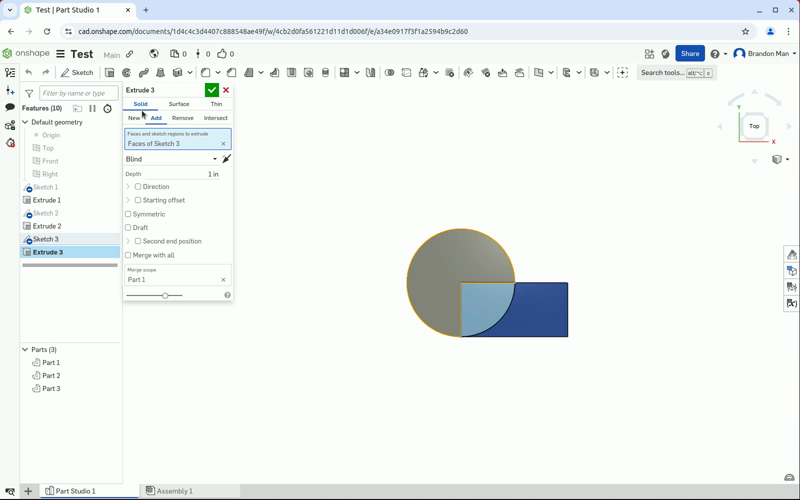
mouse_move(137, 120)
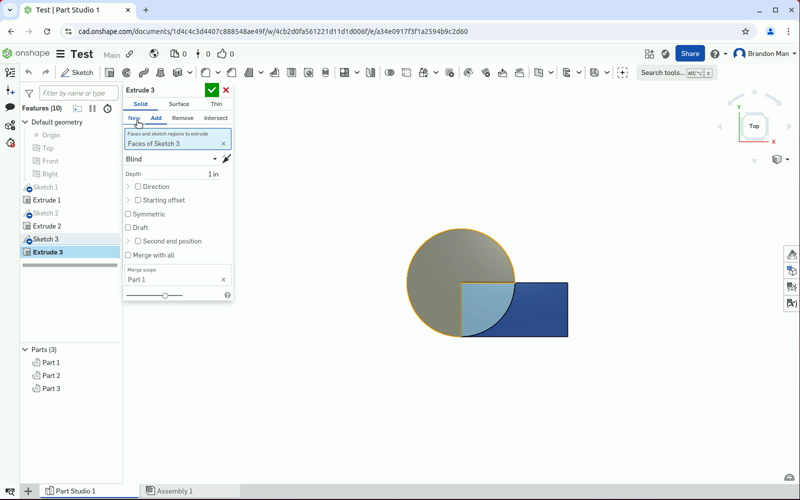
click(137, 120)
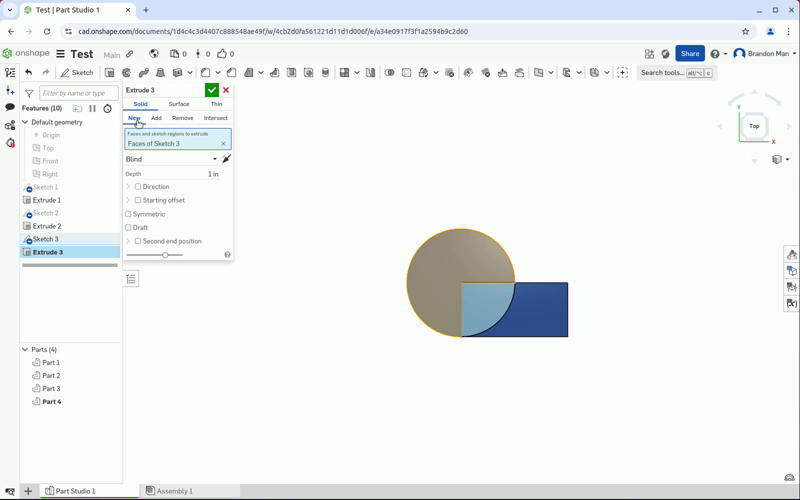
key(tab, 4)
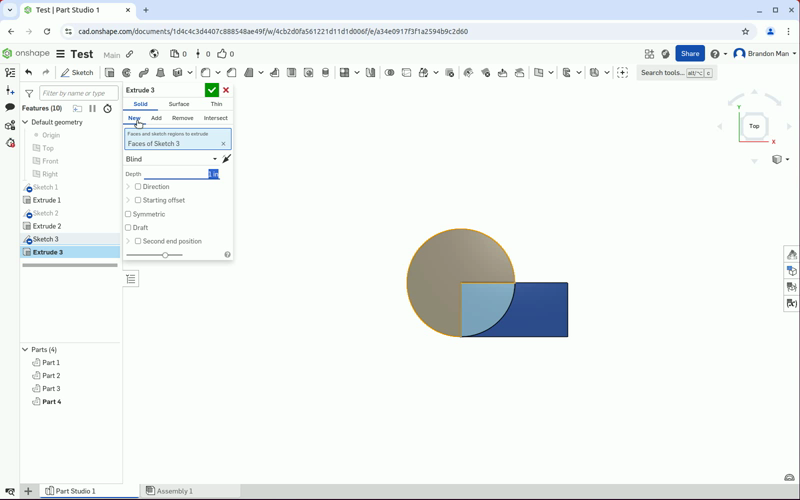
text(11.073)
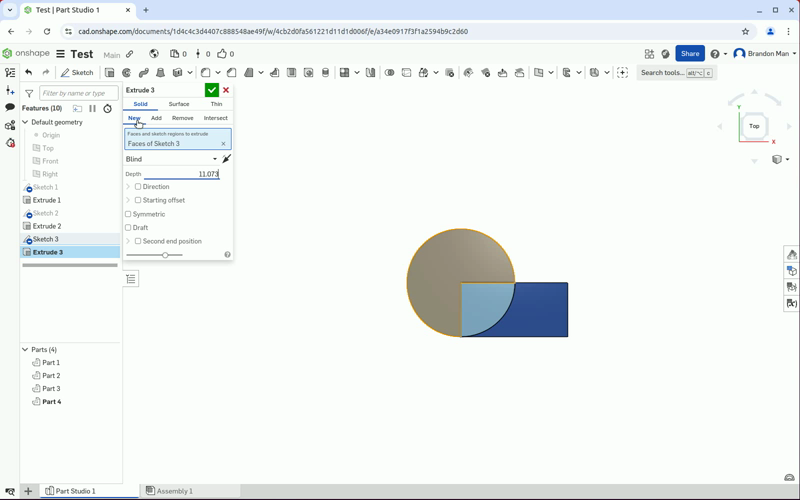
key(enter)
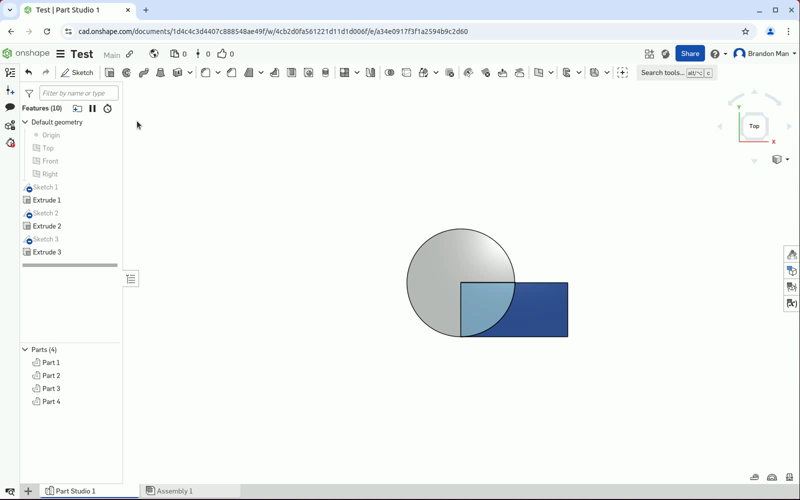
key(shift+h)
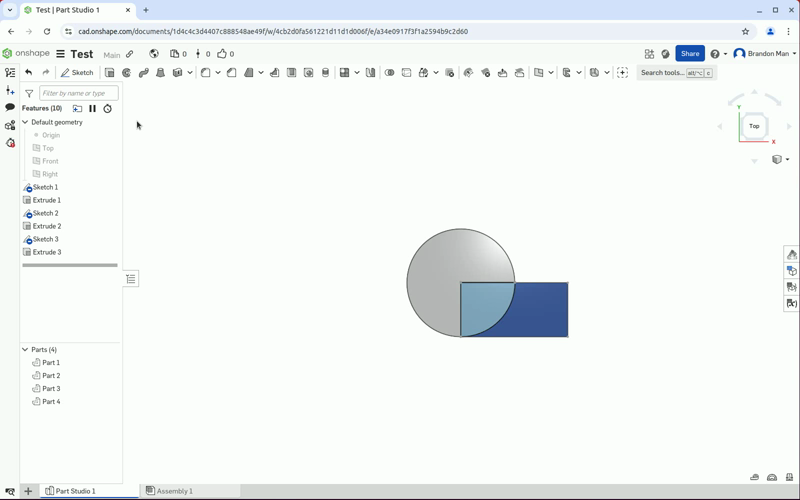
key(shift+h)
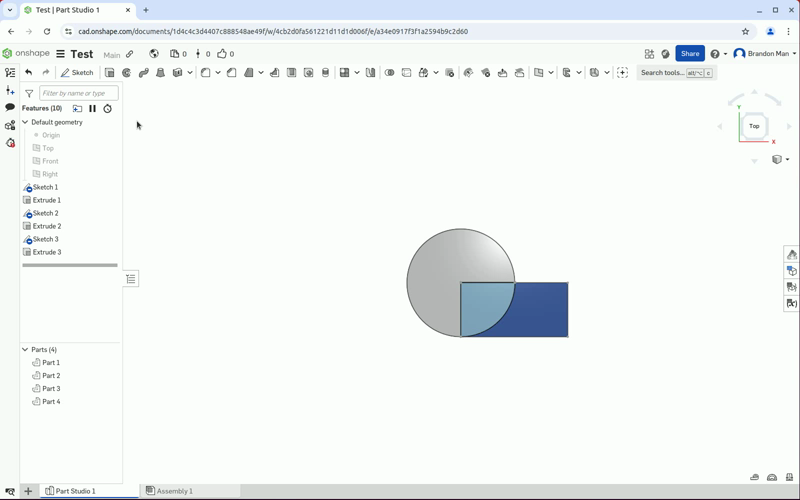
key(shift+7)
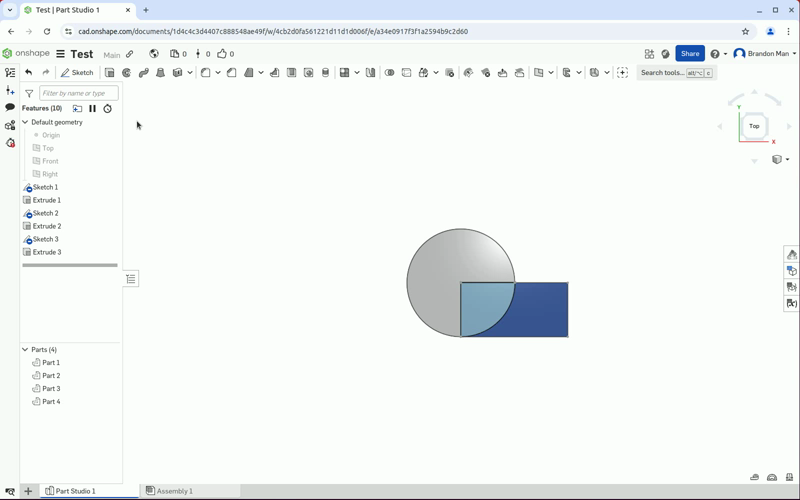
key(up, 3)
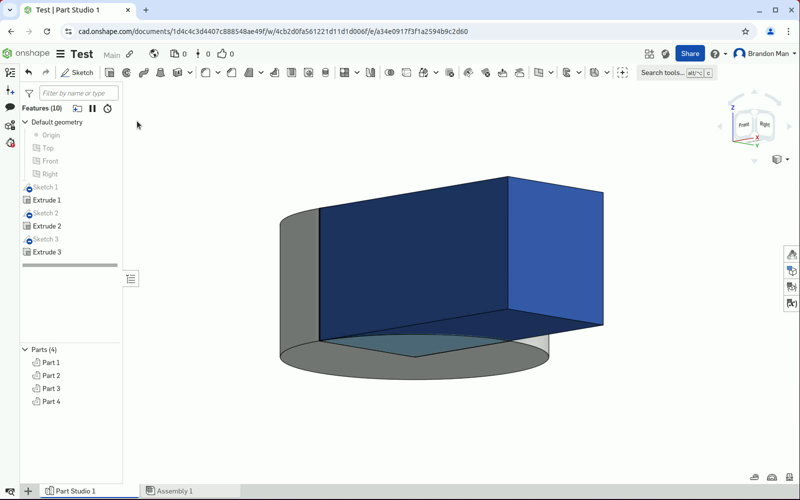
key(left, 3)
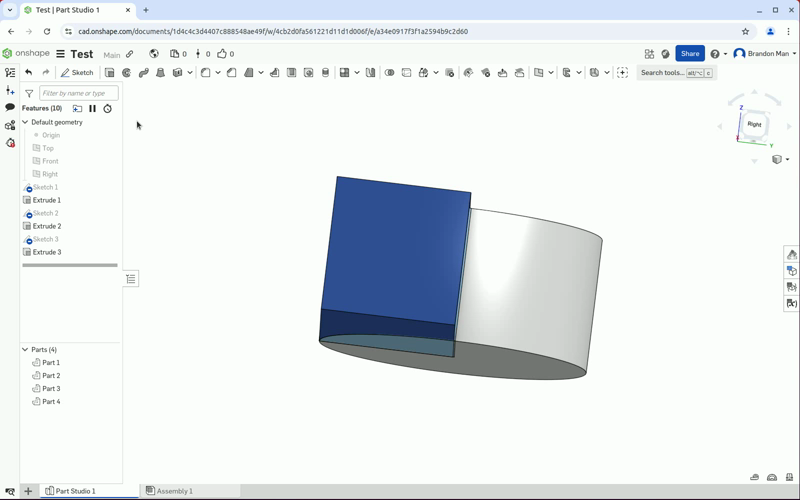
key(right, 3)
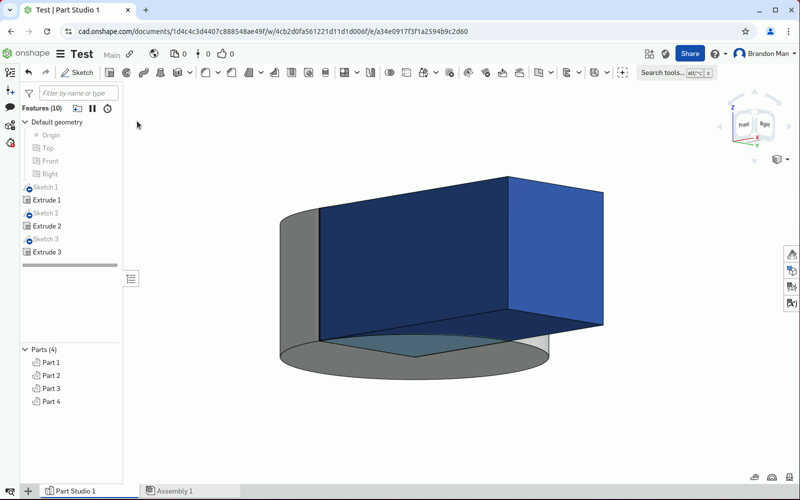
key(down, 3)
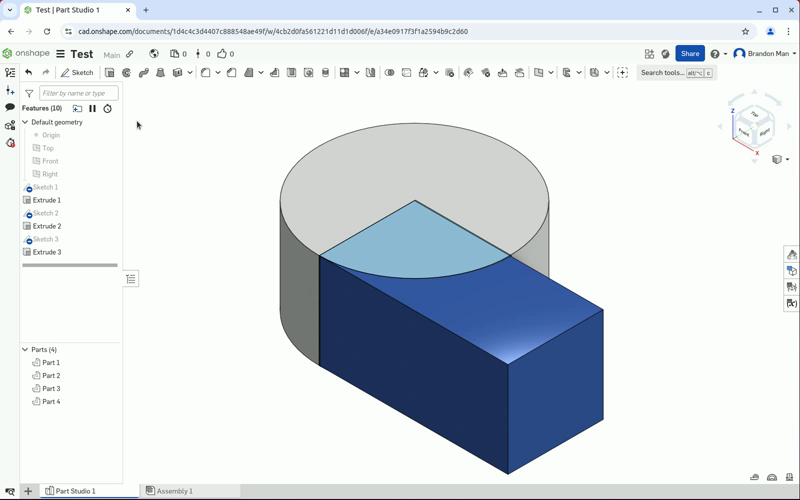
mouse_move(73, 189)
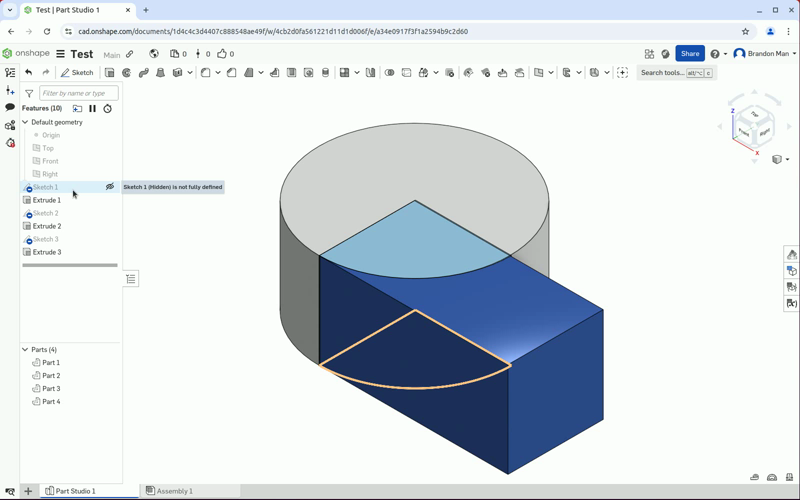
click(73, 189)